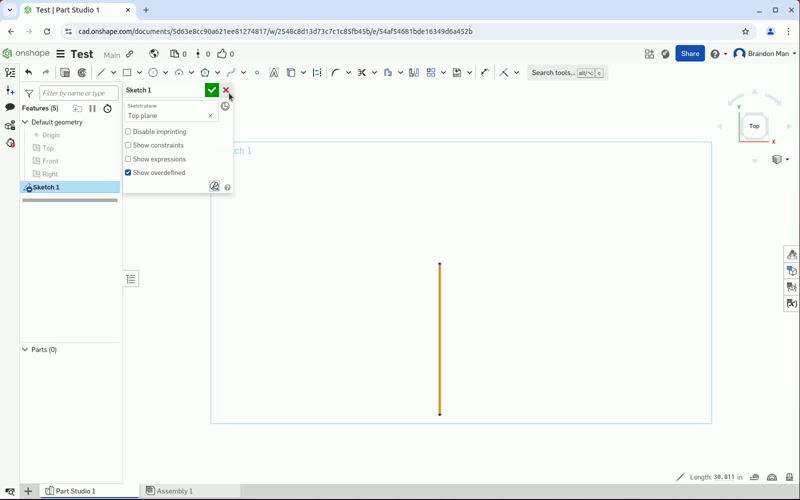
key(shift+h)
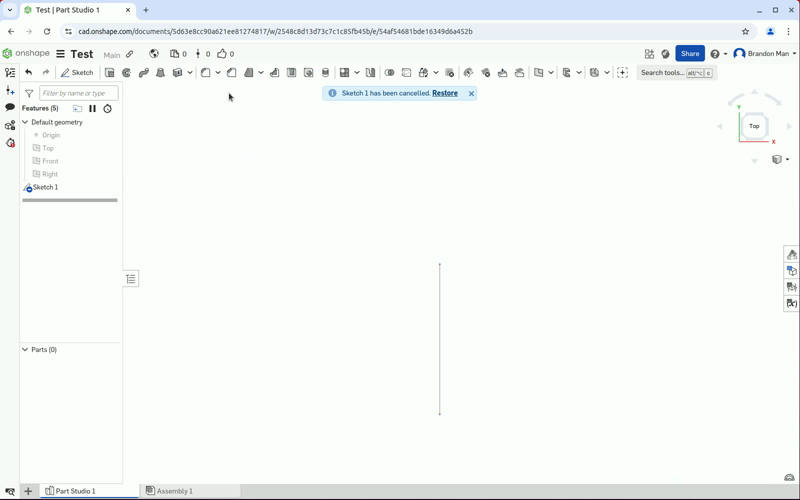
key(shift+s)
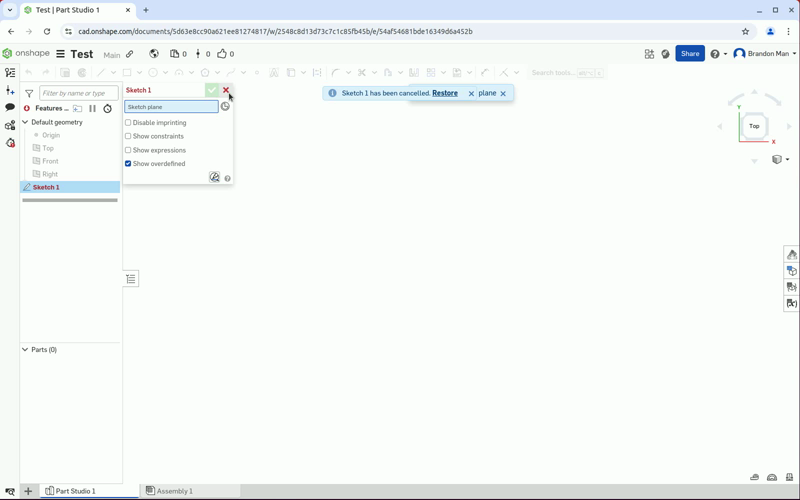
mouse_move(73, 150)
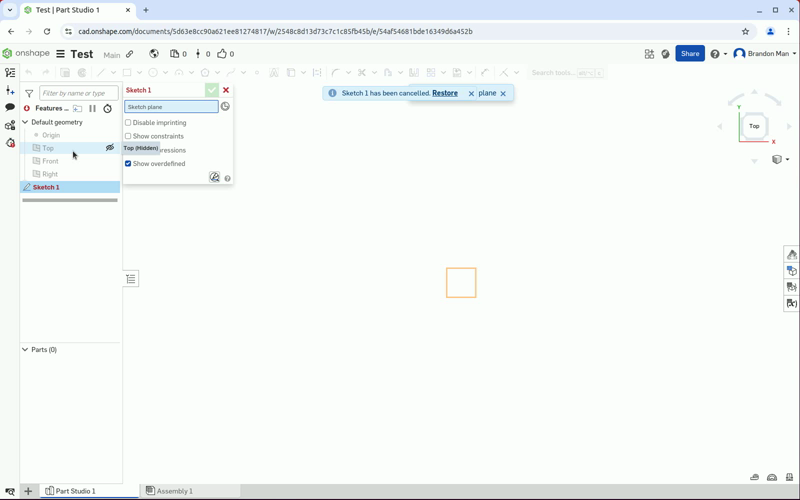
click(73, 150)
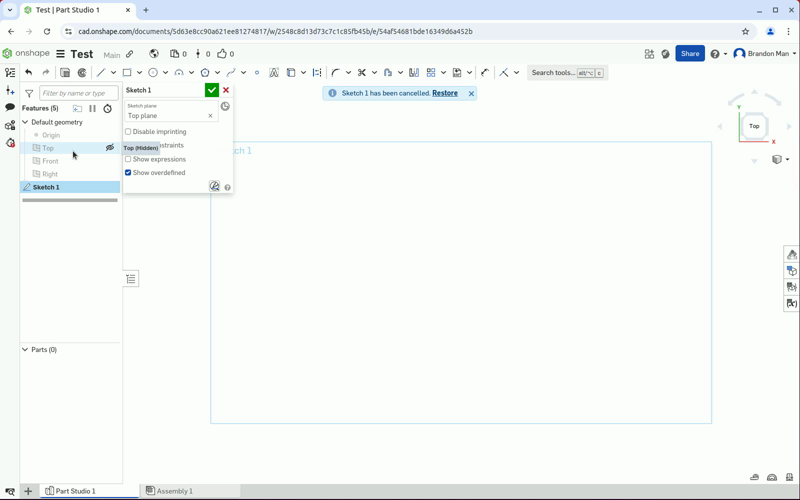
mouse_move(73, 352)
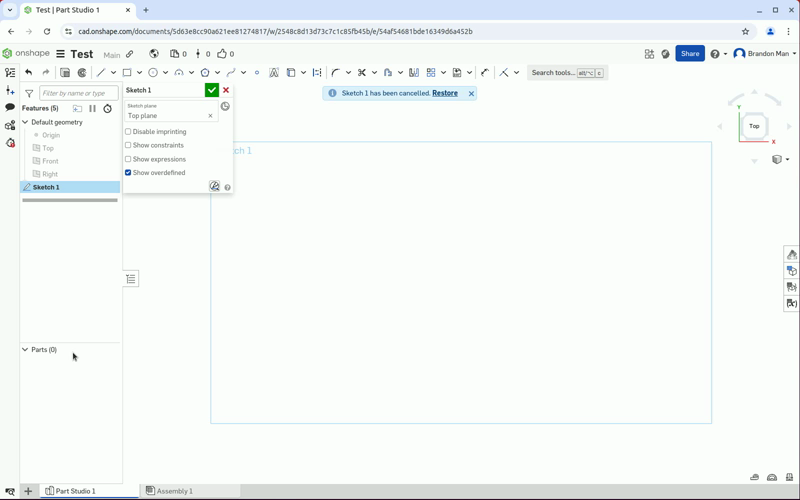
key(y)
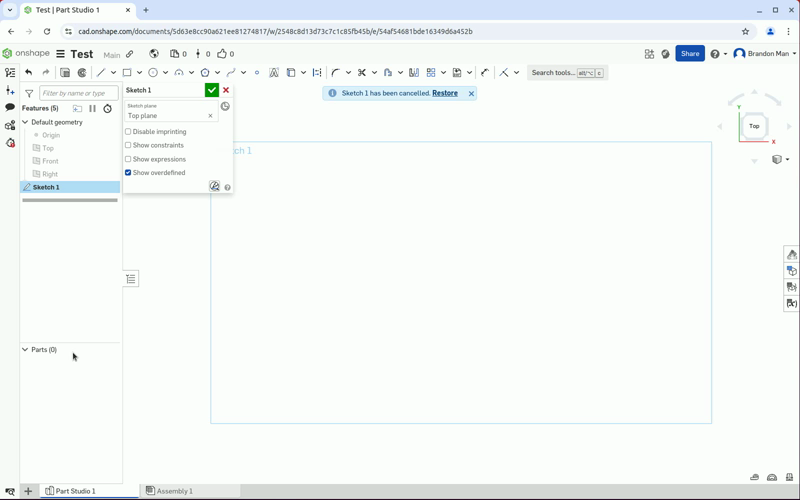
key(l)
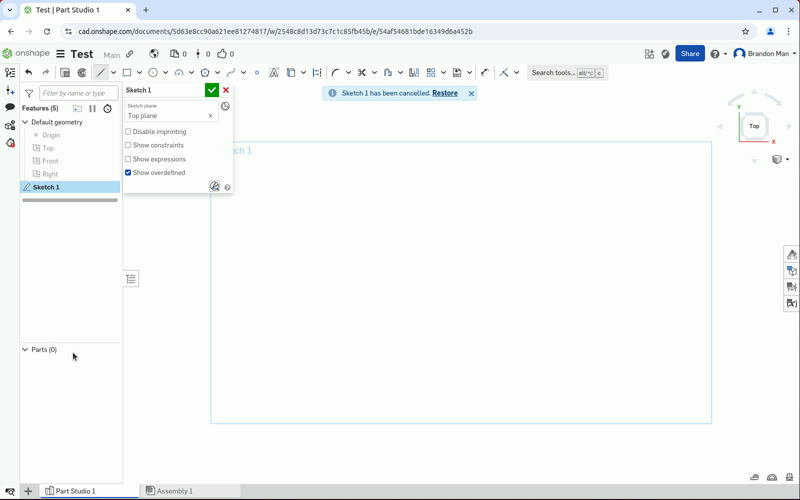
key_down(shift)
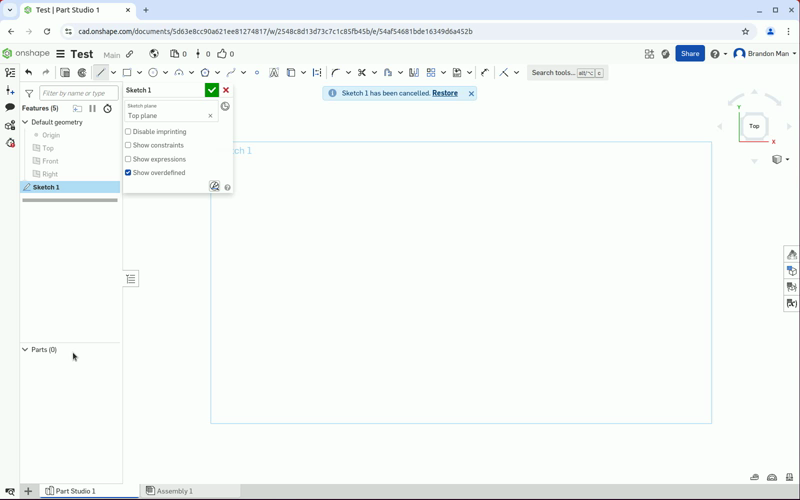
mouse_move(494, 282)
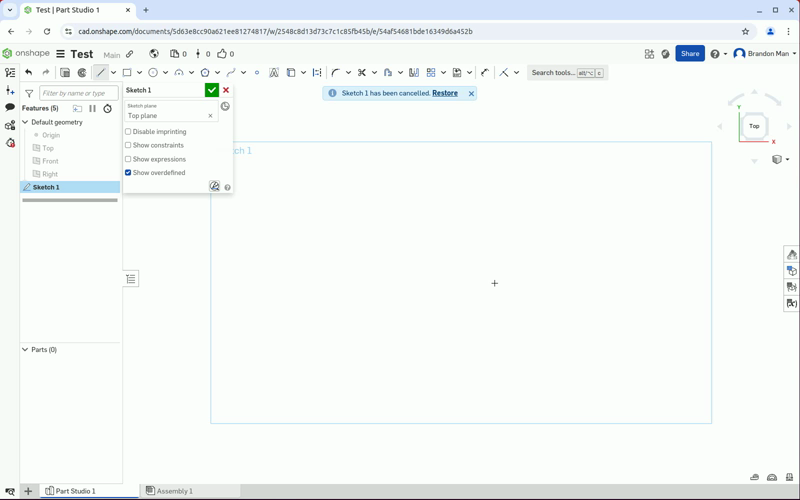
click(494, 282)
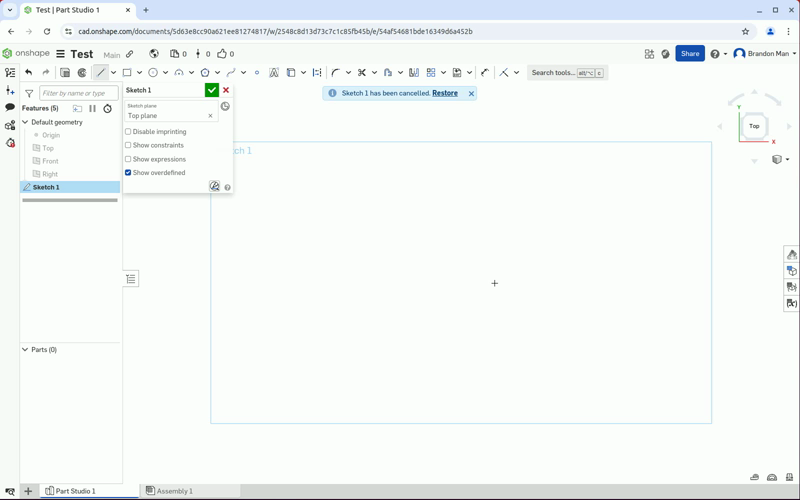
key_up(shift)
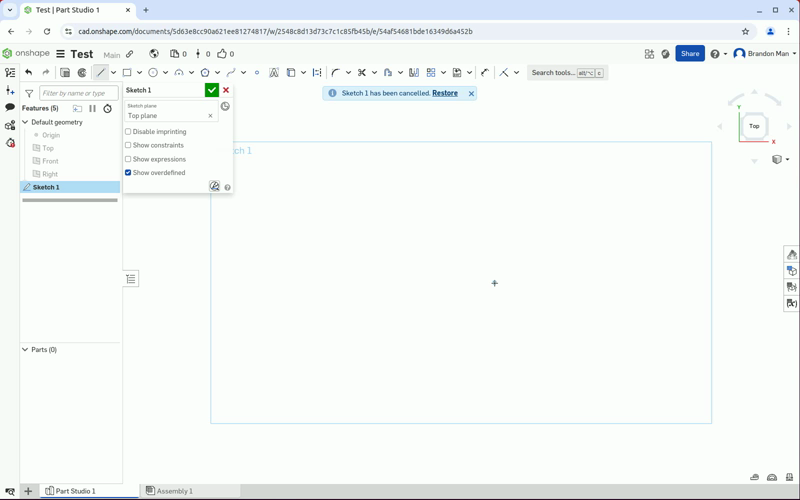
key_down(shift)
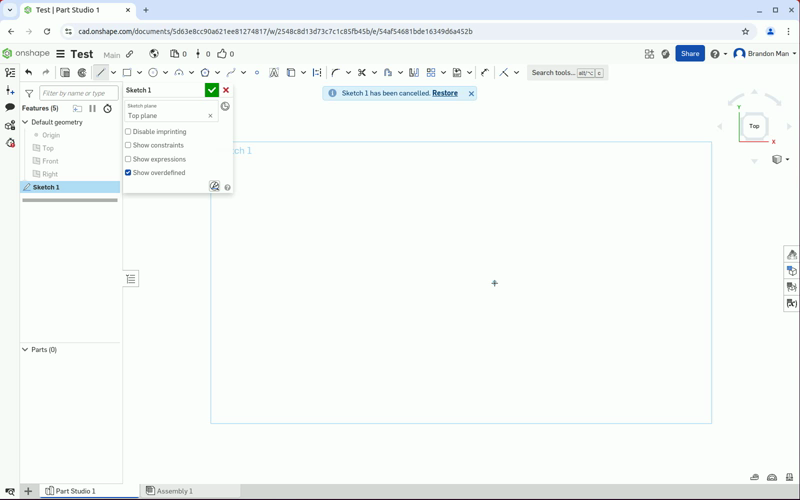
mouse_move(557, 282)
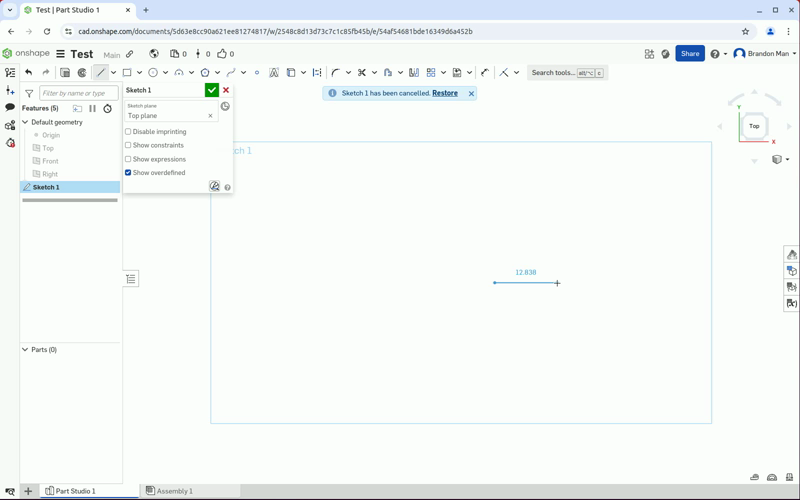
click(557, 282)
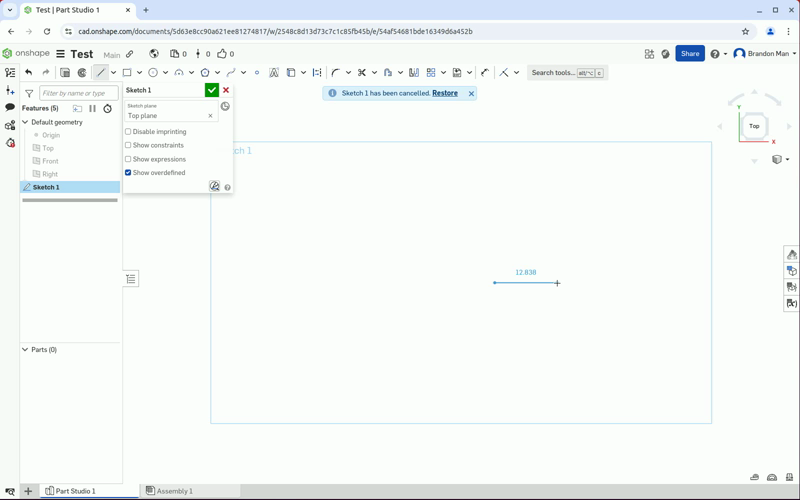
key_up(shift)
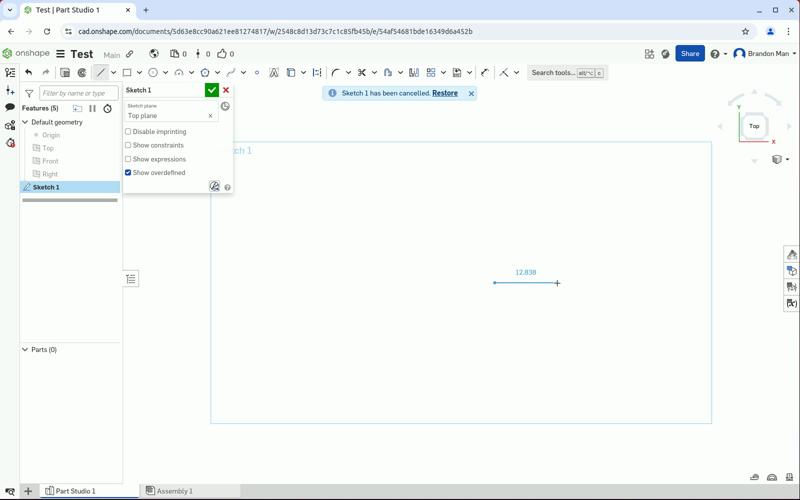
key_down(shift)
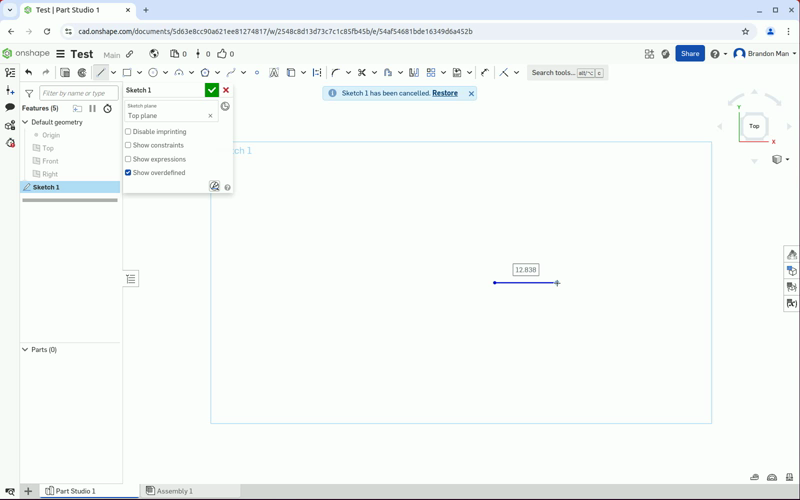
mouse_move(587, 282)
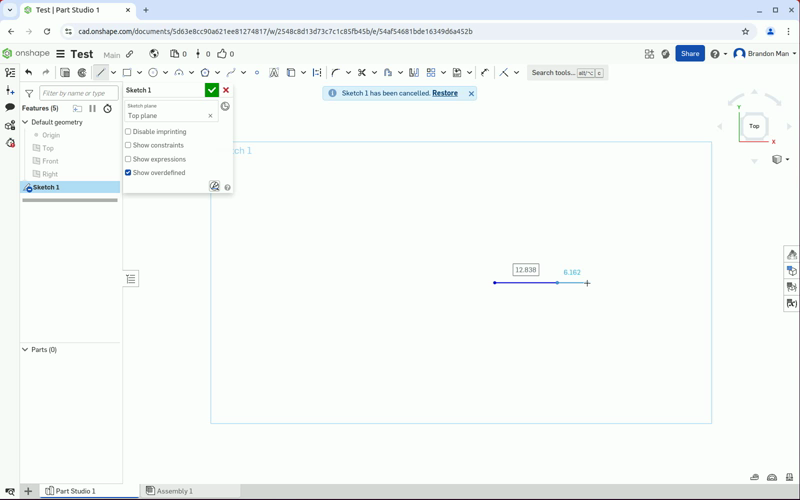
mouse_move(573, 266)
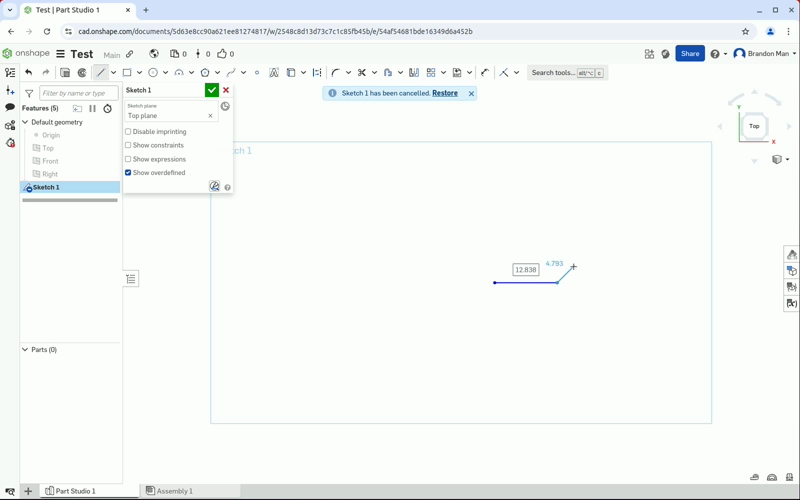
click(573, 266)
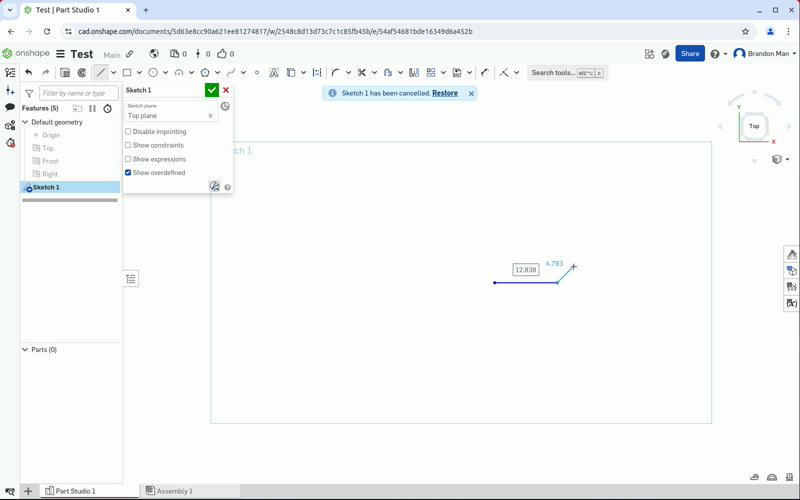
key_up(shift)
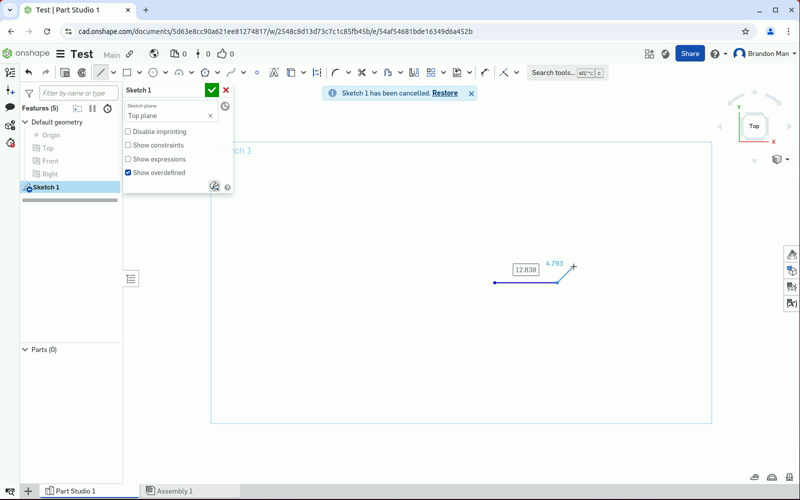
key_down(shift)
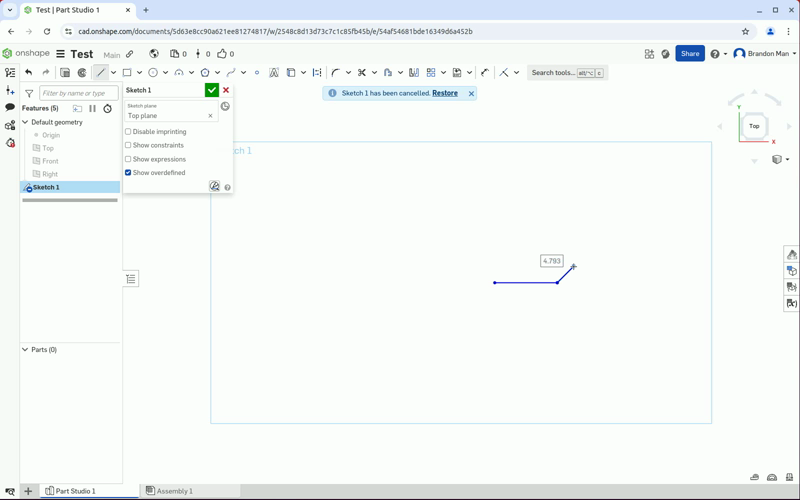
mouse_move(589, 266)
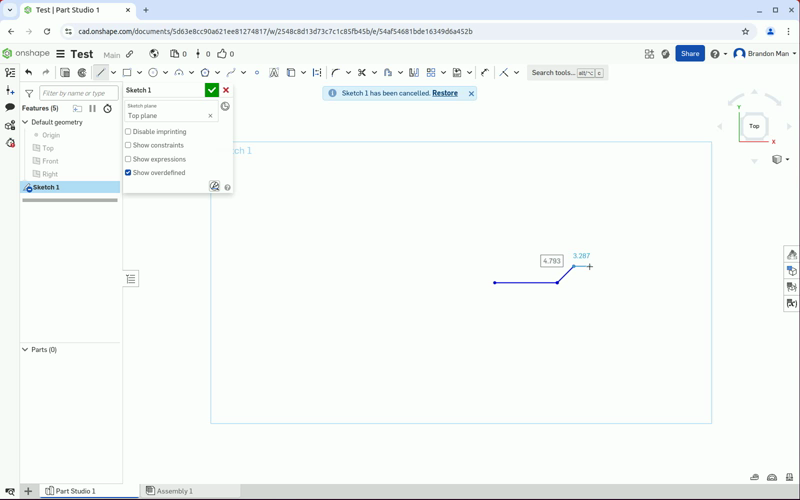
mouse_move(573, 243)
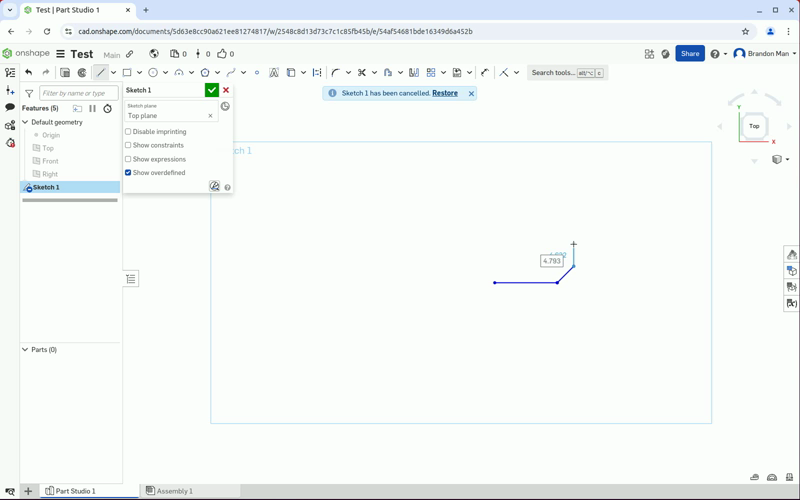
click(573, 243)
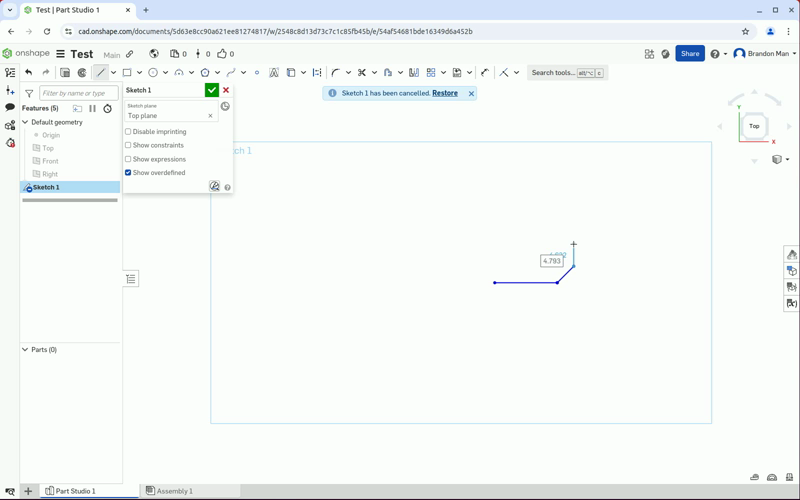
key_up(shift)
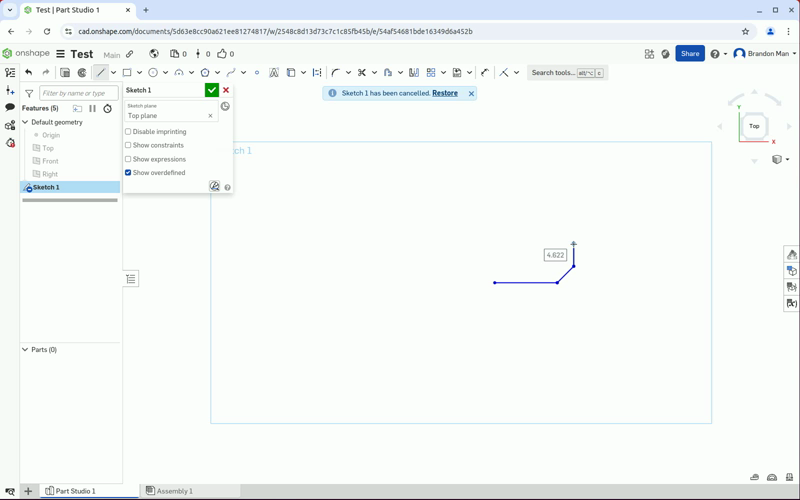
key_down(shift)
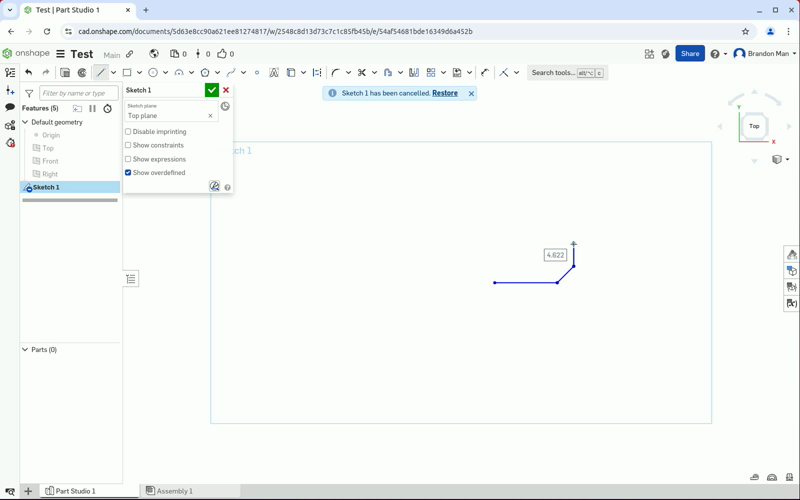
mouse_move(589, 243)
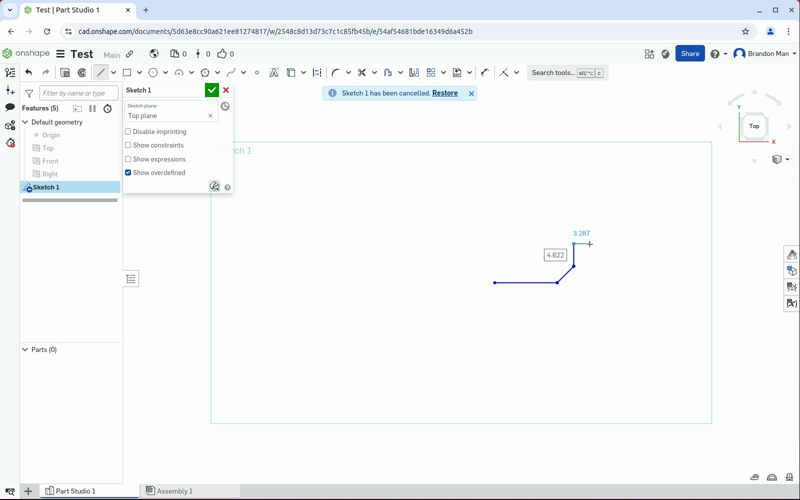
mouse_move(557, 227)
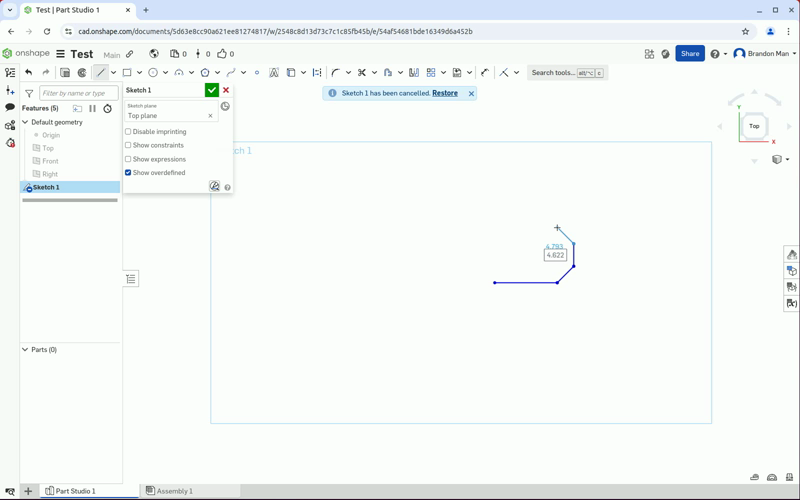
click(557, 227)
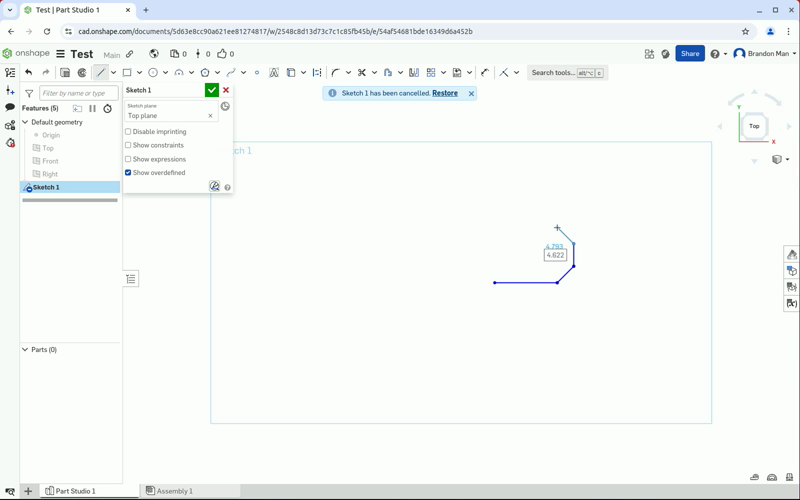
key_up(shift)
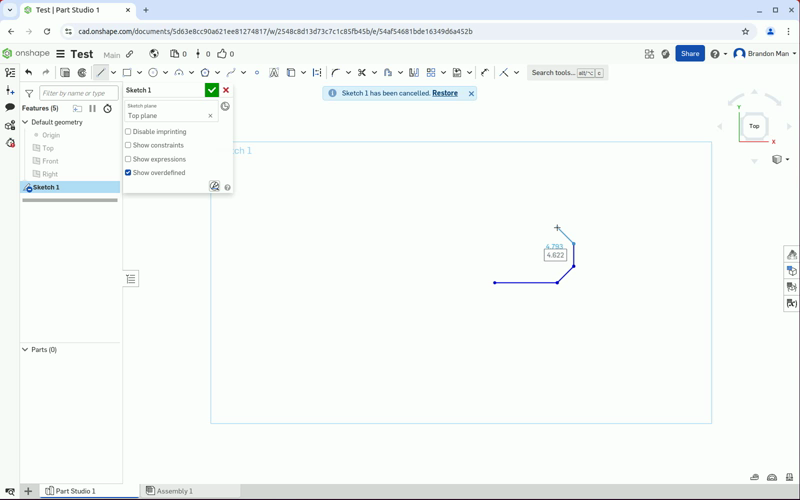
key_down(shift)
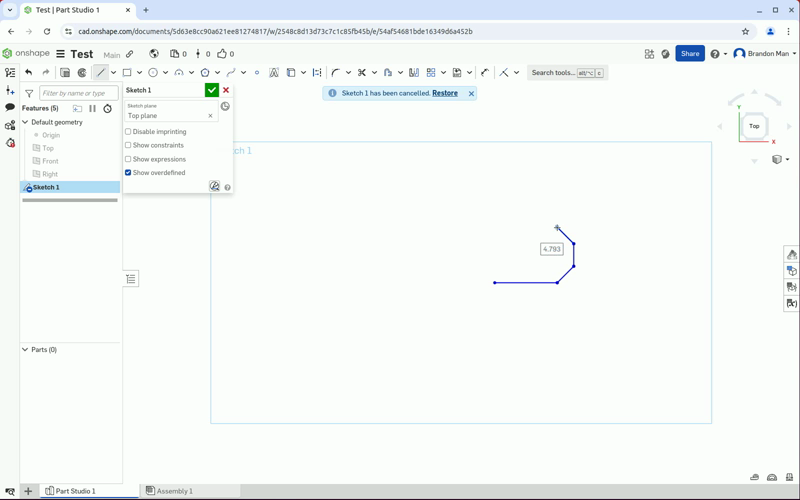
mouse_move(494, 227)
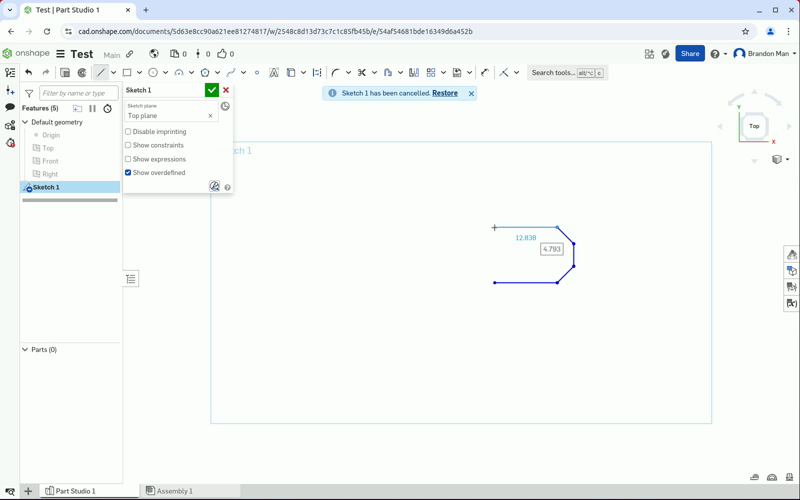
click(494, 227)
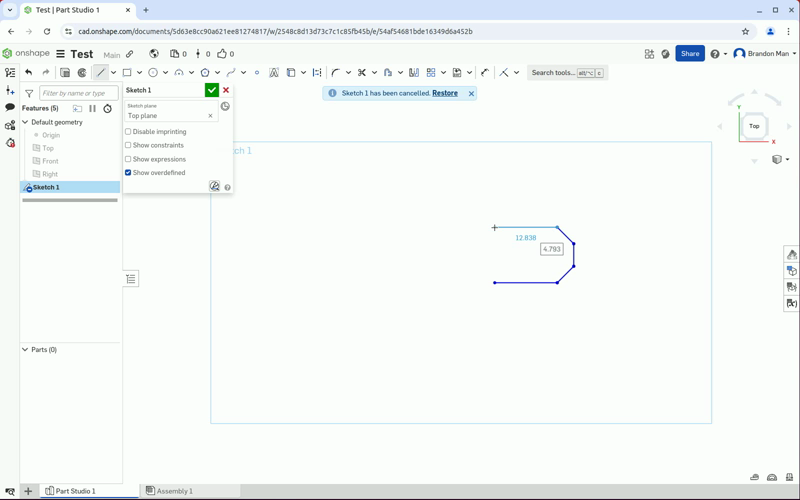
key_up(shift)
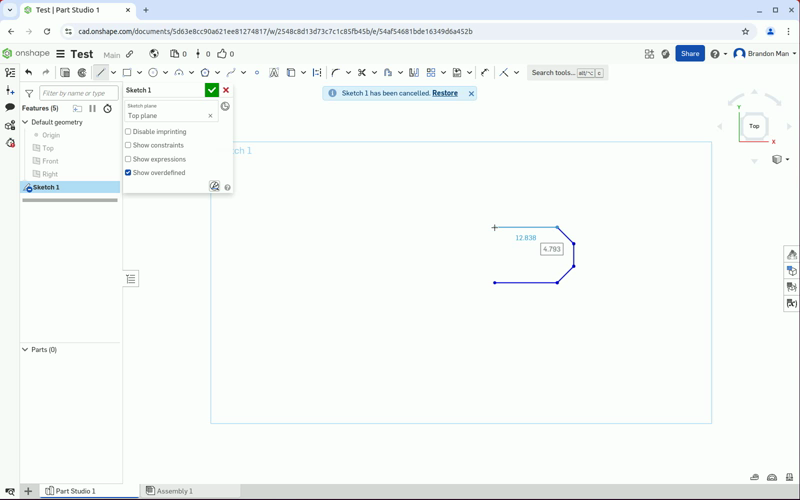
mouse_move(524, 227)
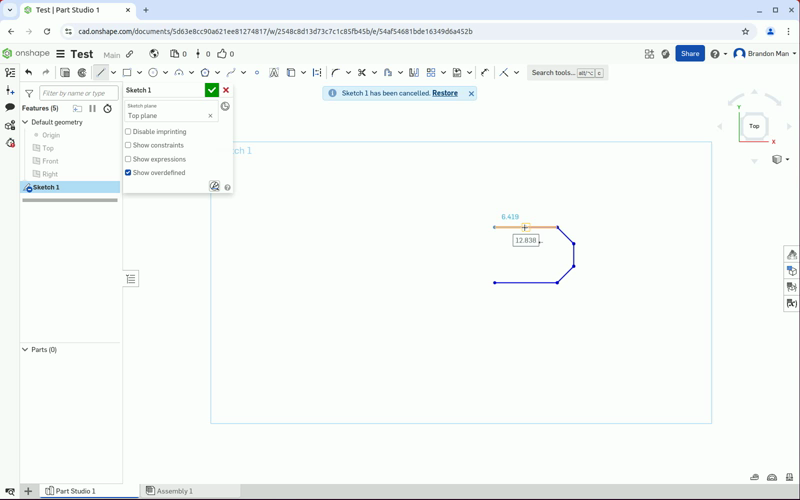
key_down(shift)
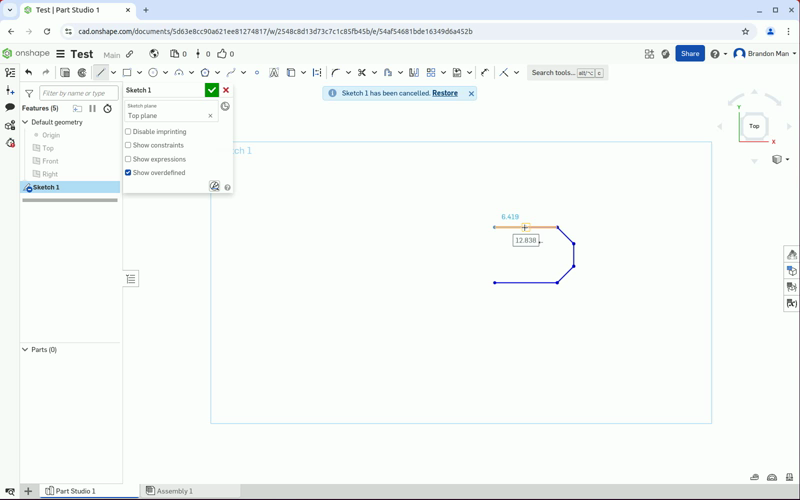
mouse_move(494, 282)
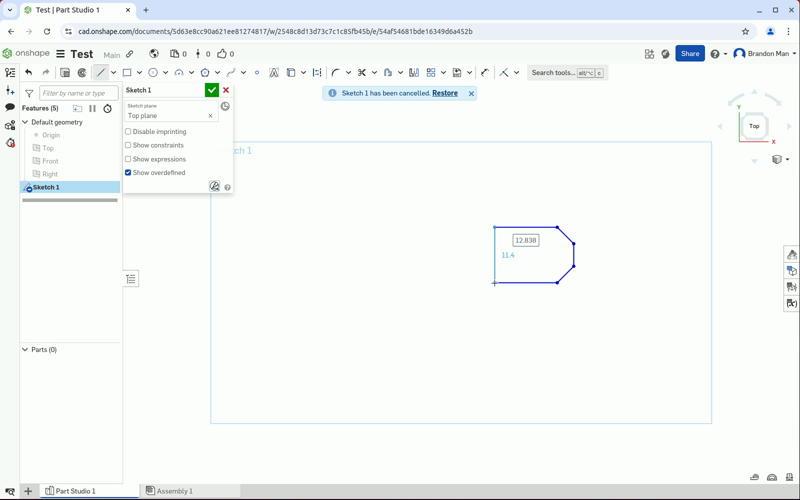
key_up(shift)
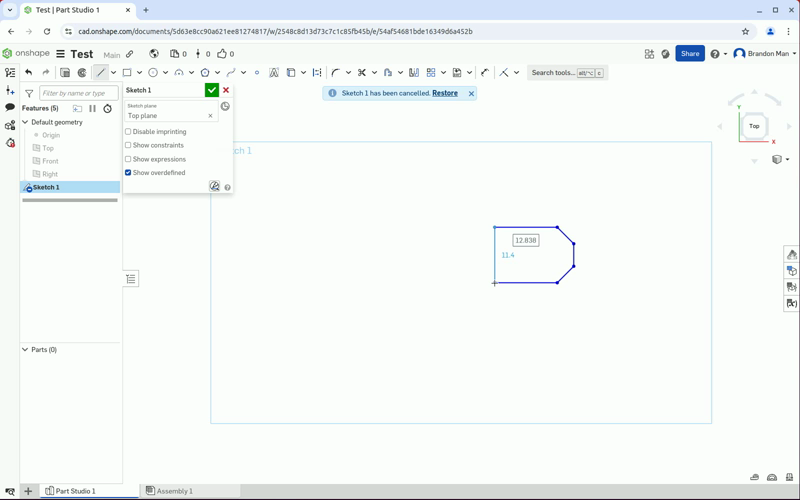
click(494, 282)
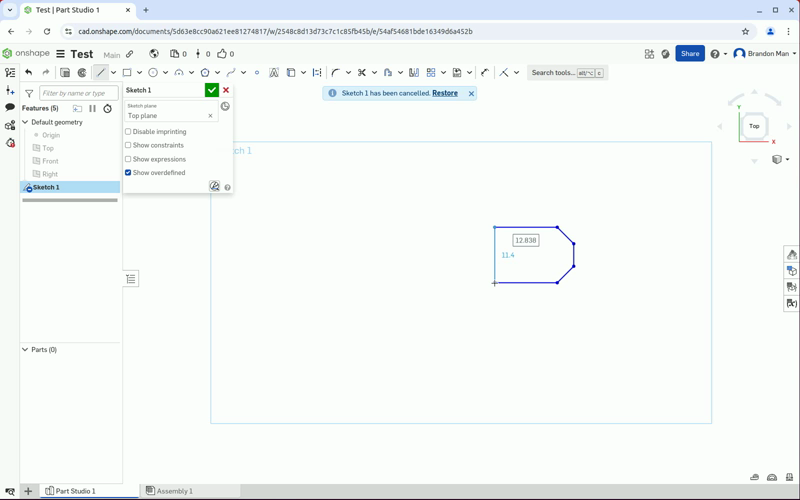
key(esc)
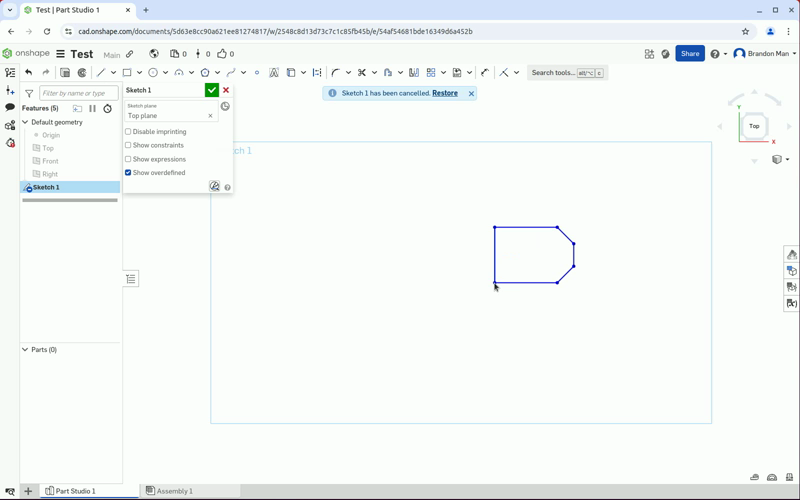
mouse_move(546, 253)
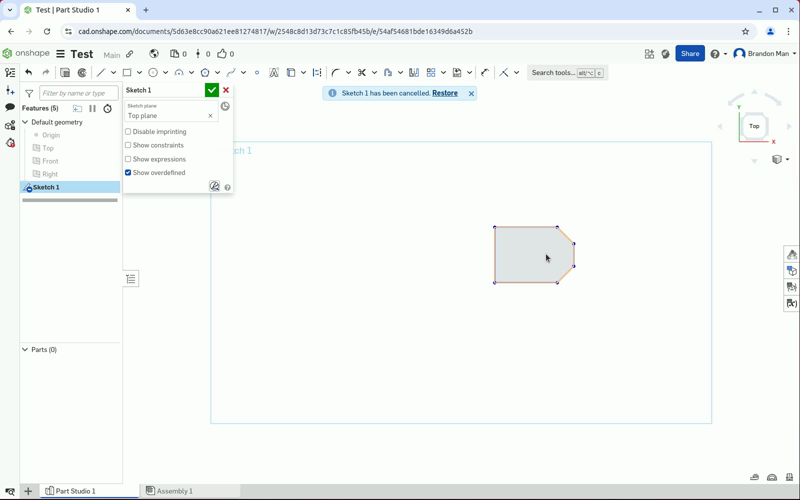
click(546, 253)
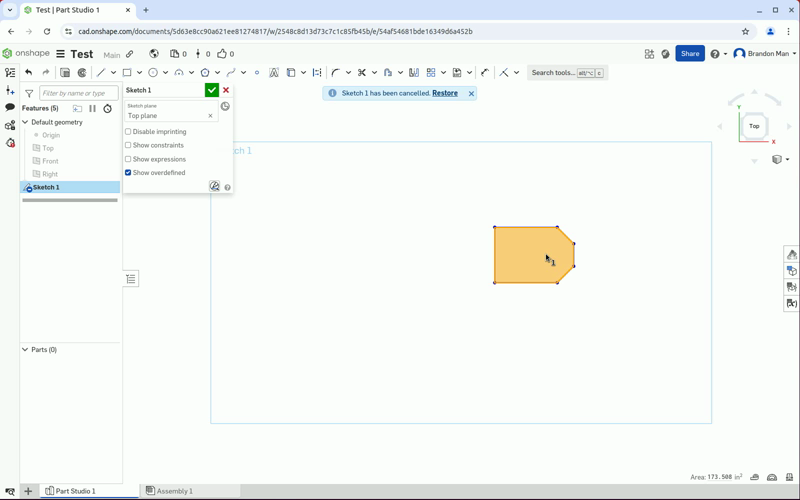
mouse_move(73, 352)
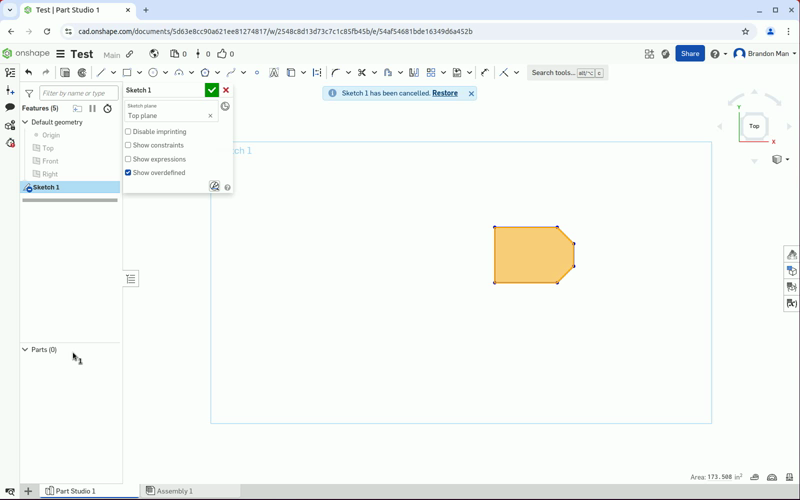
key(shift+y)
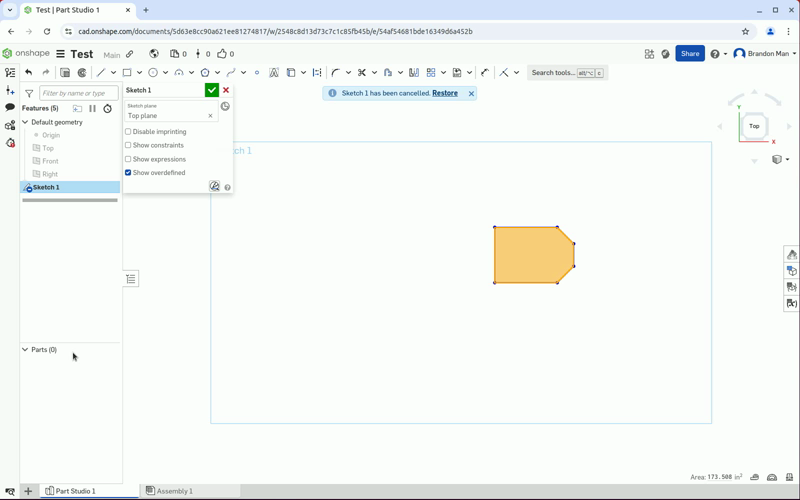
key(shift+e)
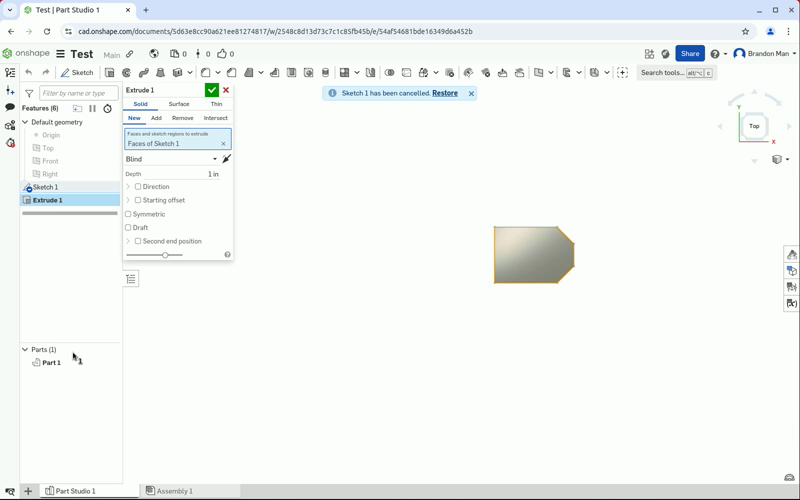
mouse_move(143, 106)
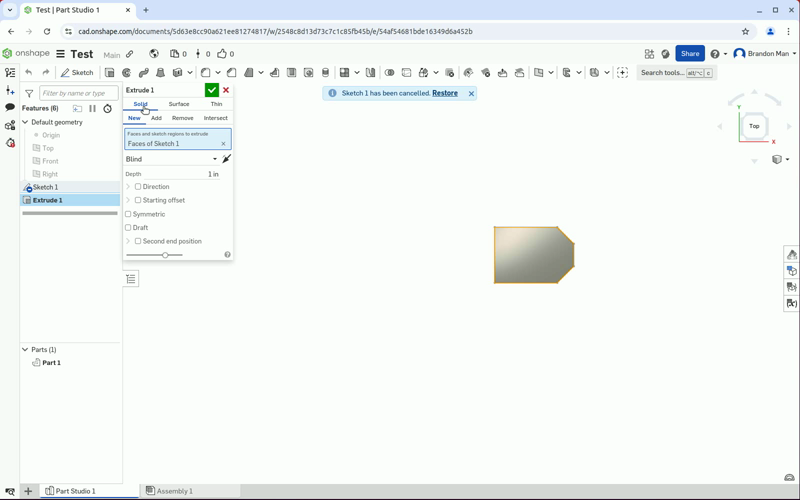
click(143, 106)
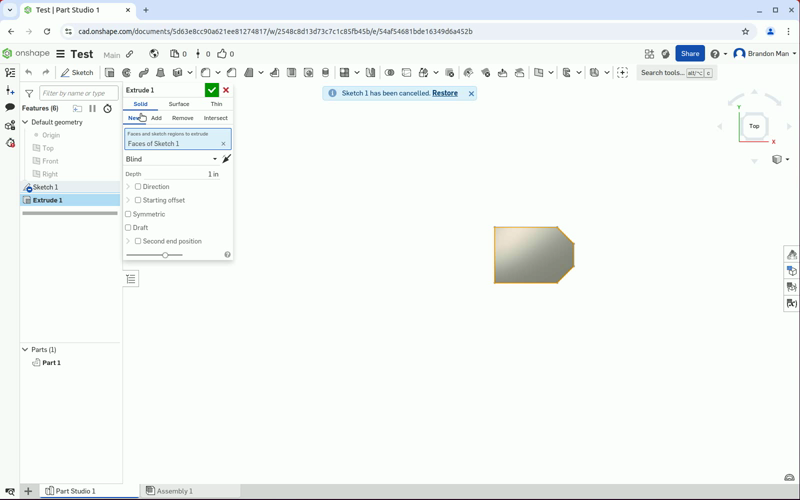
mouse_move(137, 120)
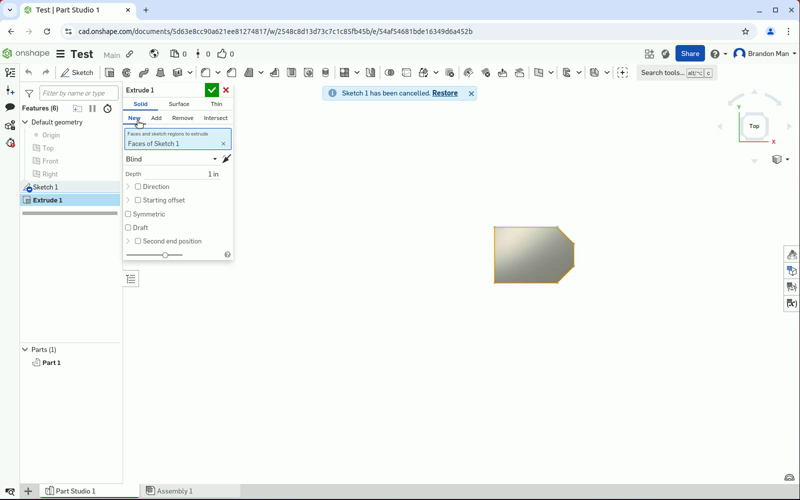
click(137, 120)
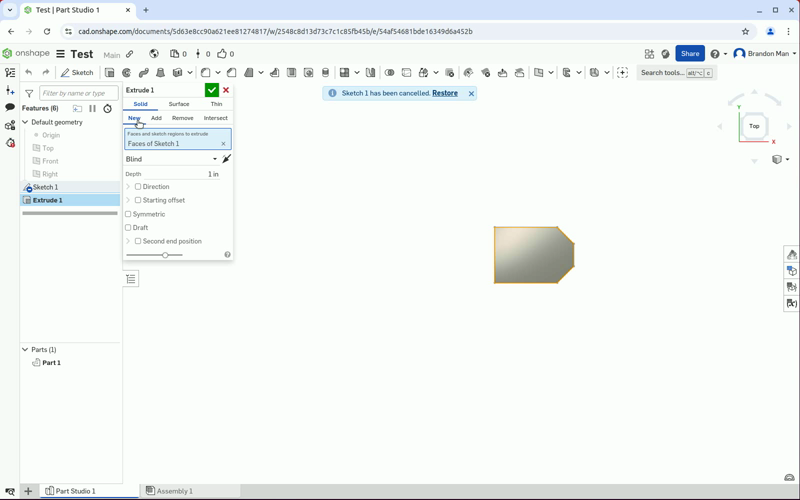
key(tab, 4)
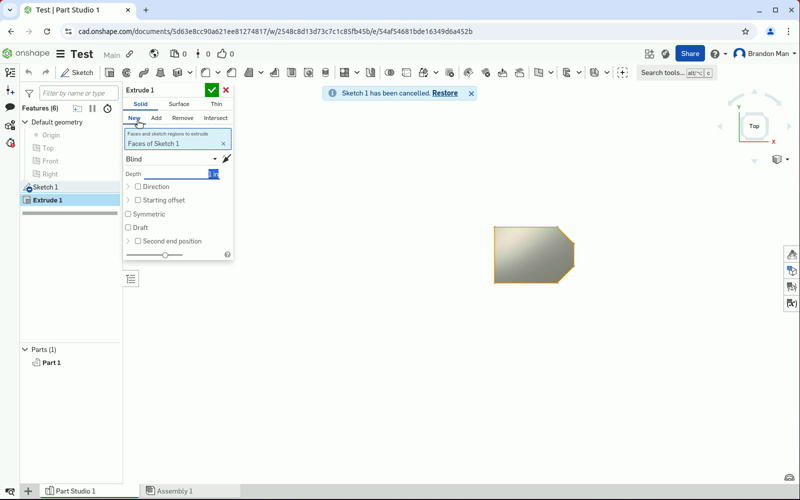
text(3.37)
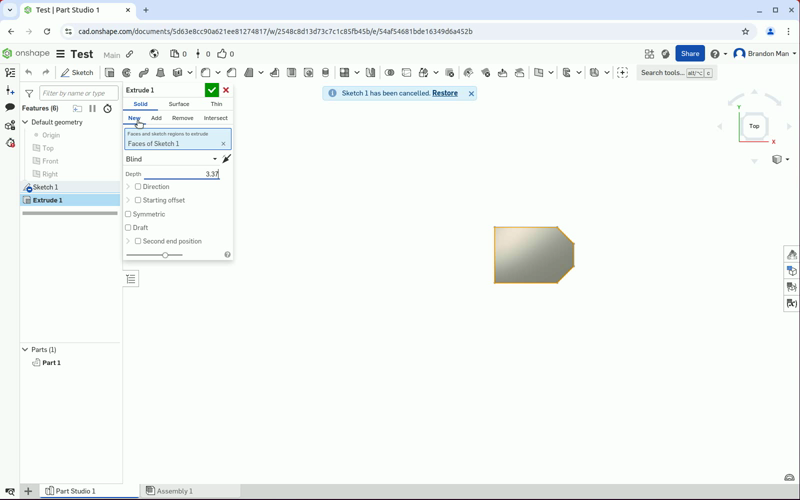
key(enter)
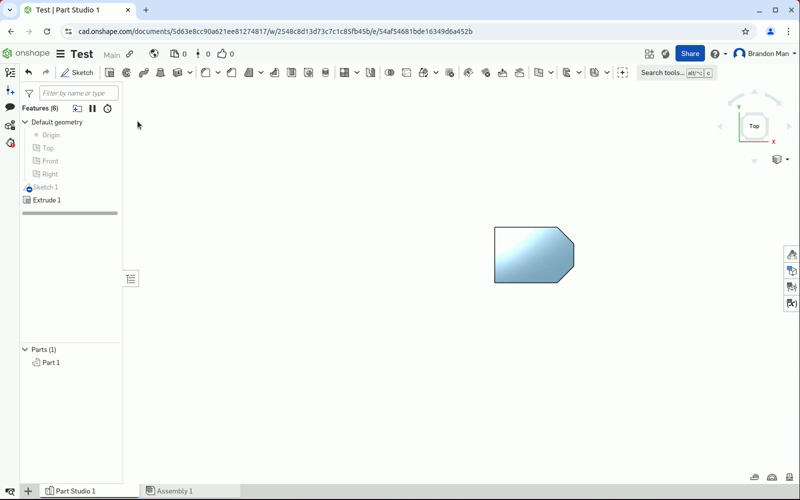
key(shift+h)
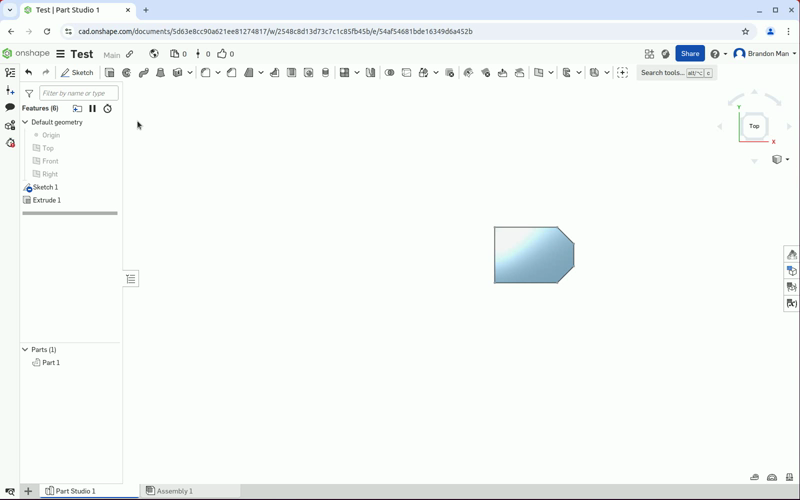
key(shift+h)
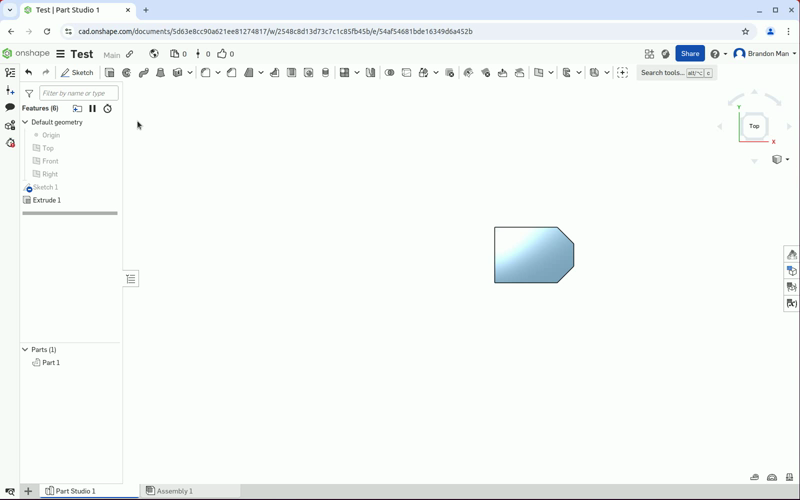
mouse_move(73, 189)
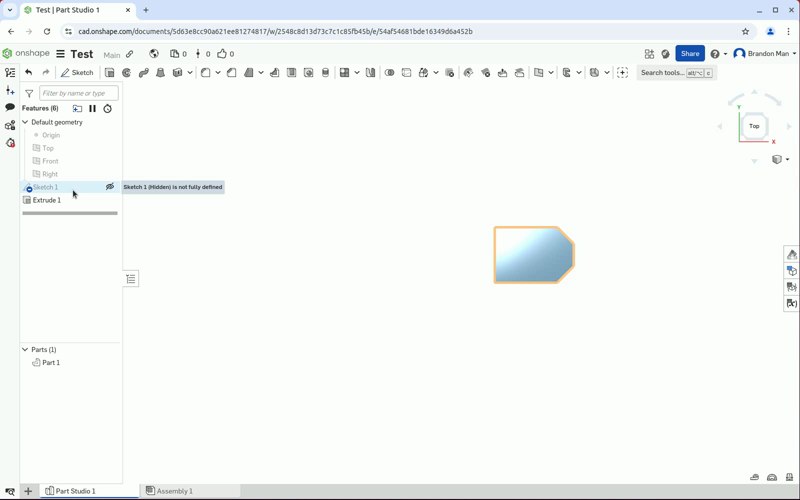
click(73, 189)
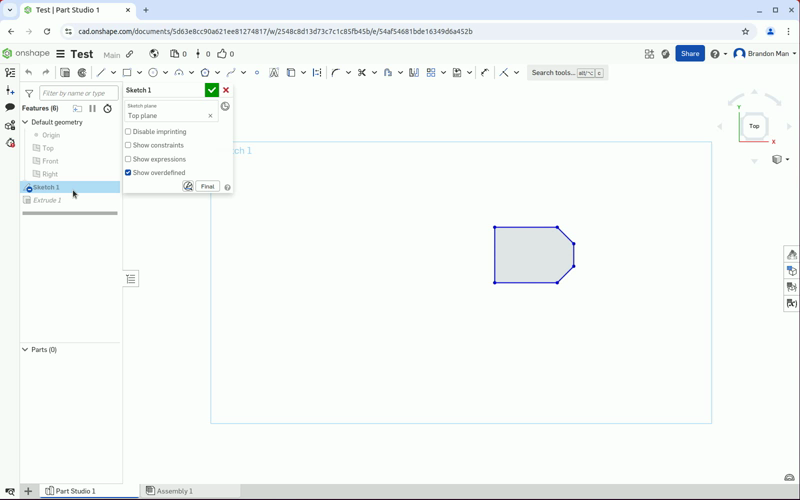
mouse_move(229, 92)
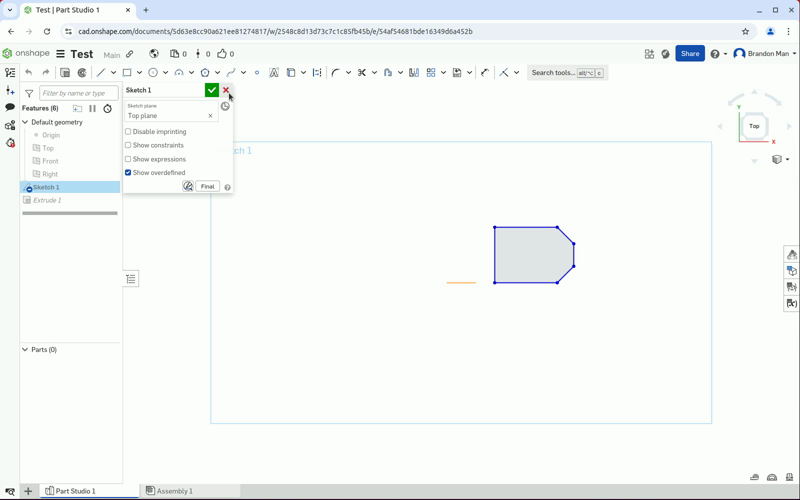
click(229, 92)
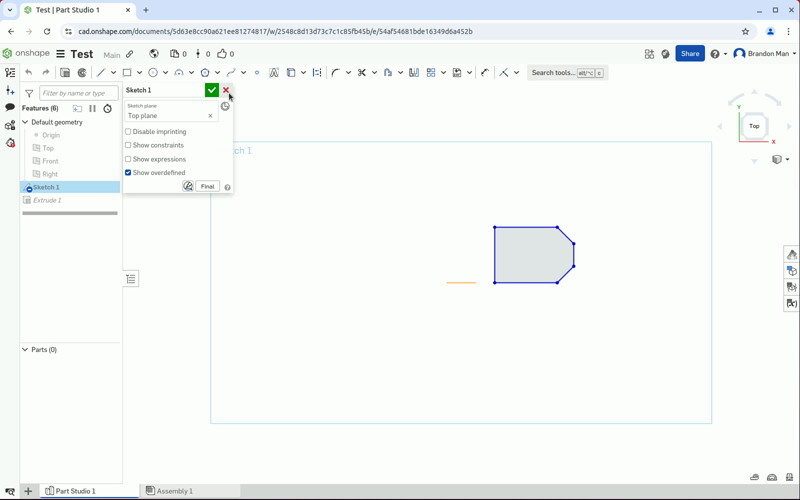
key(shift+s)
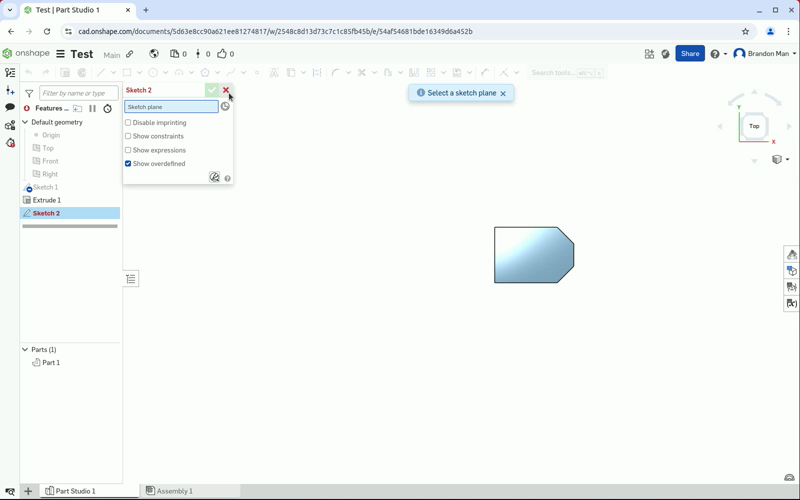
mouse_move(73, 150)
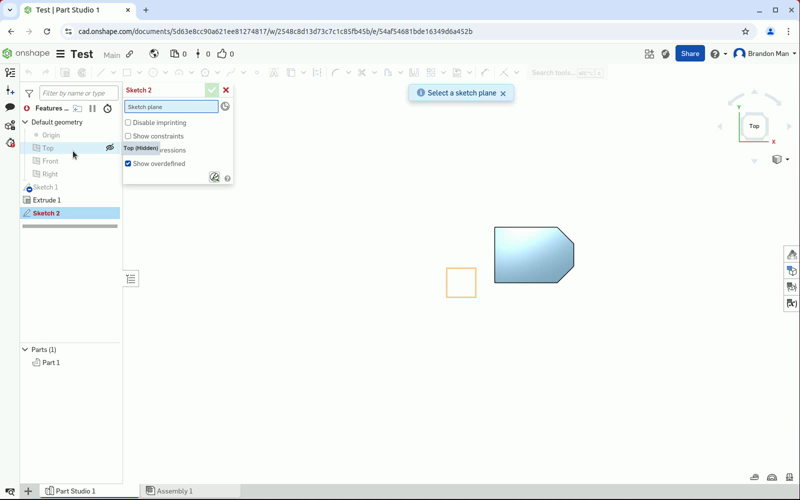
click(73, 150)
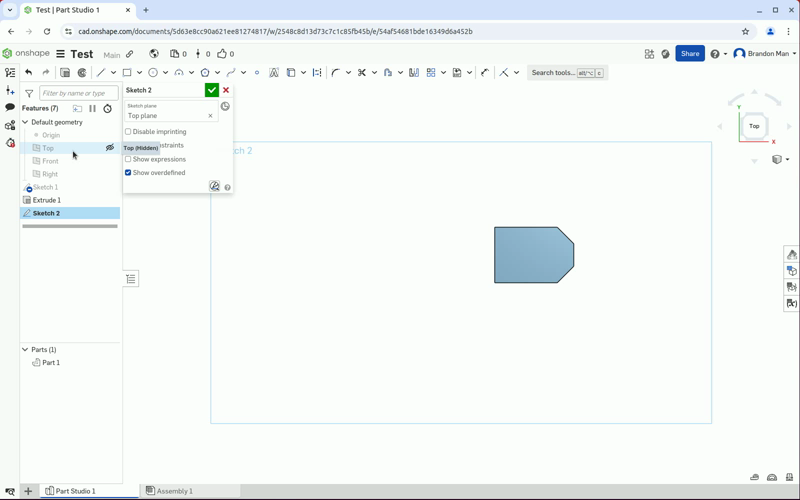
mouse_move(73, 352)
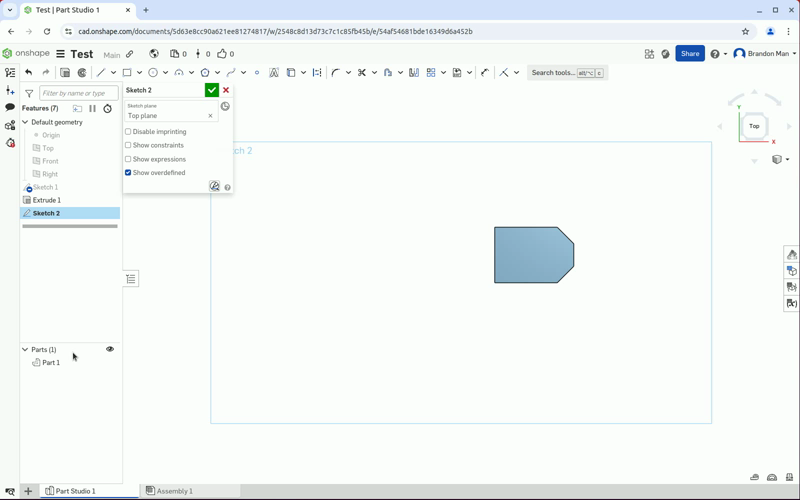
key(y)
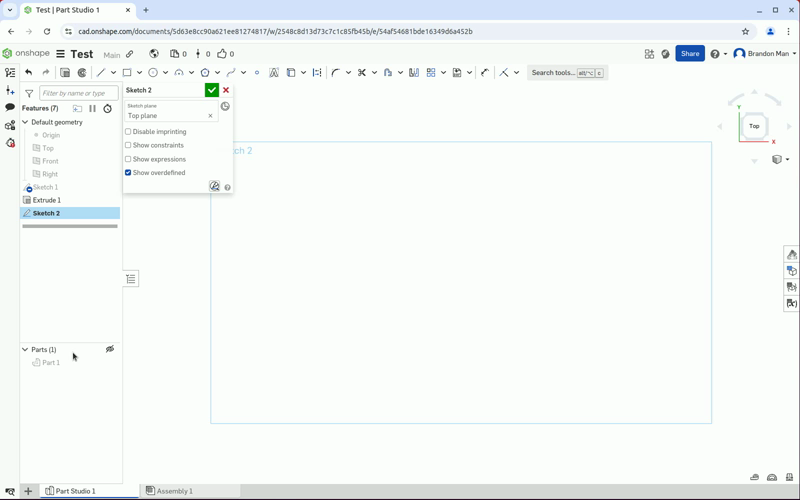
key(l)
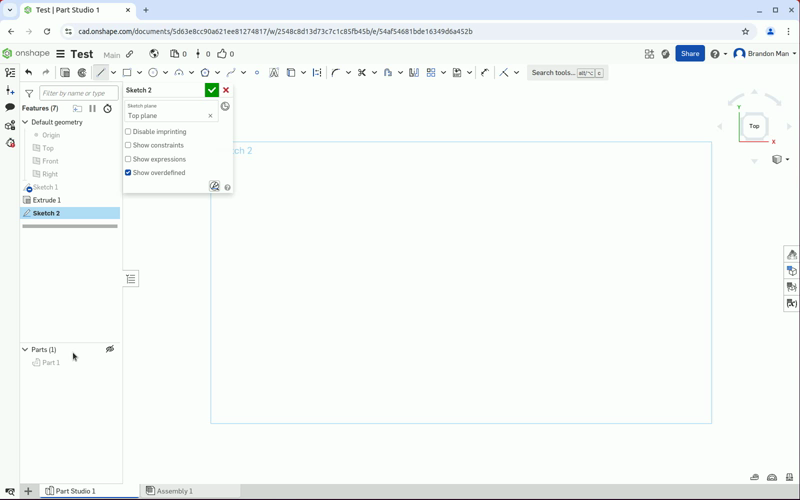
key_down(shift)
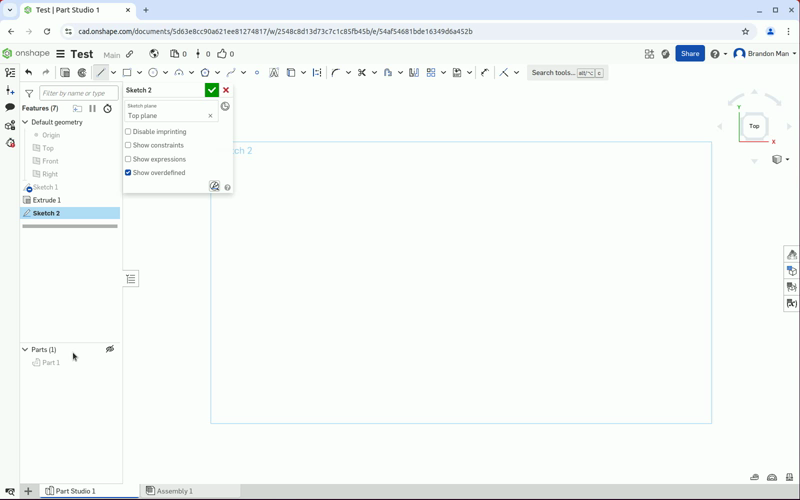
mouse_move(460, 282)
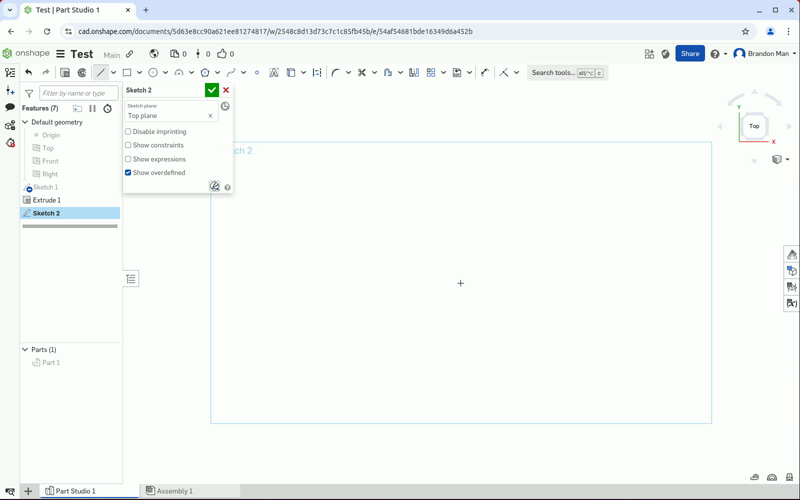
click(460, 282)
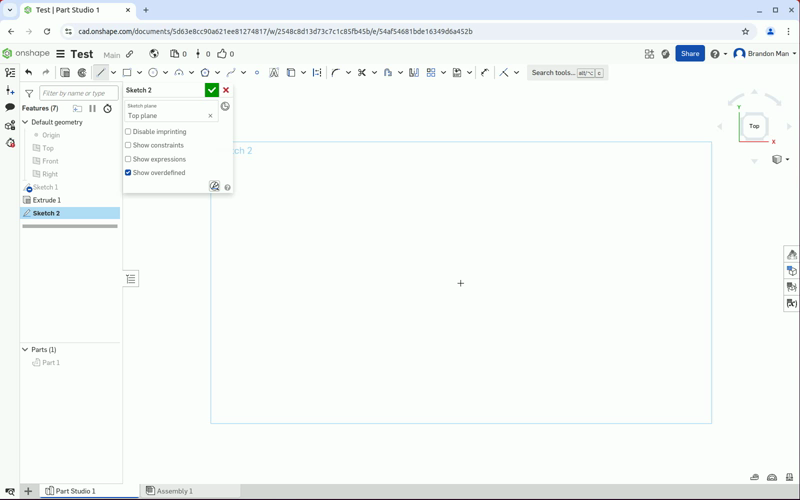
key_up(shift)
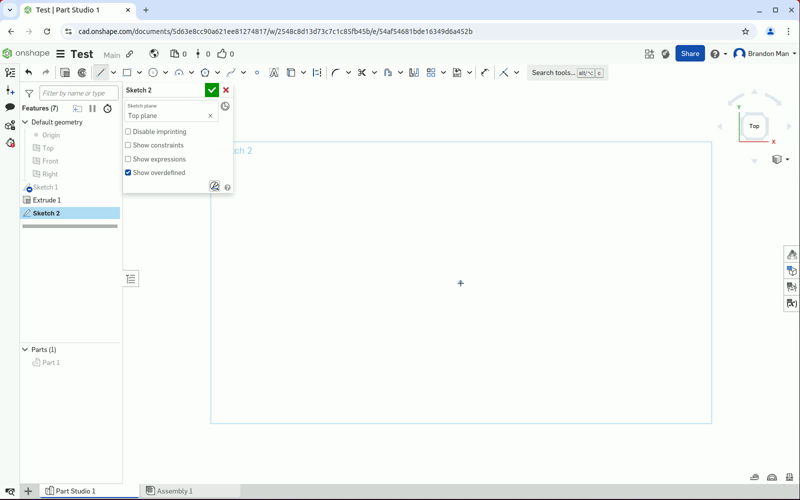
key_down(shift)
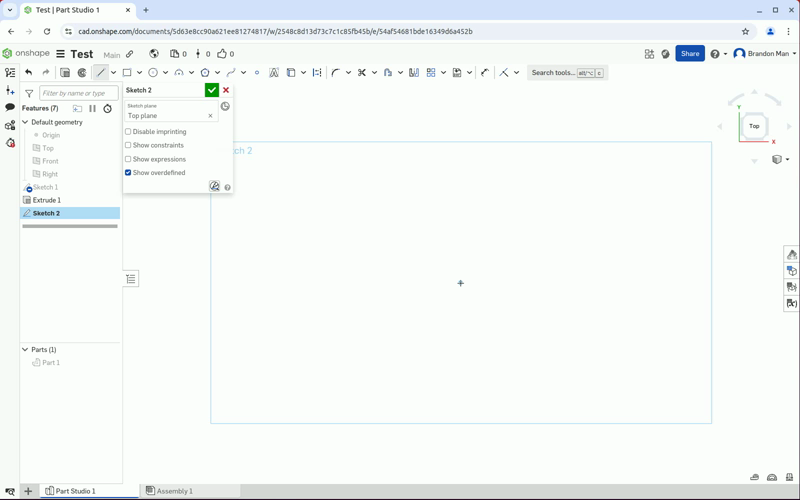
mouse_move(490, 282)
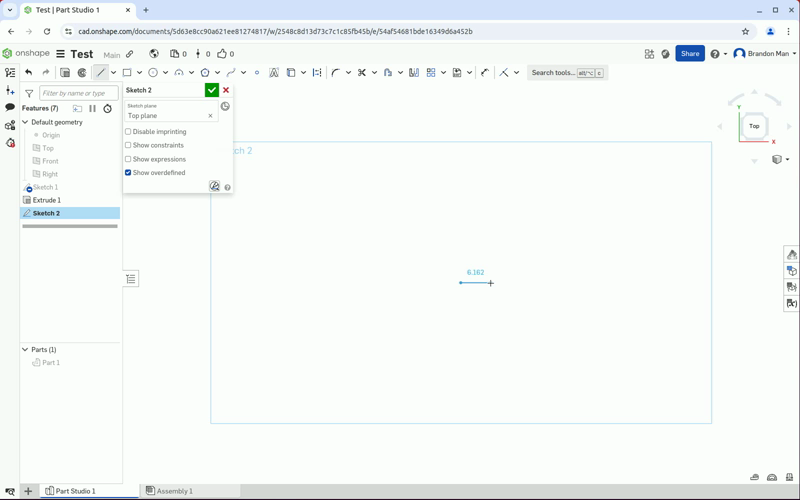
mouse_move(460, 227)
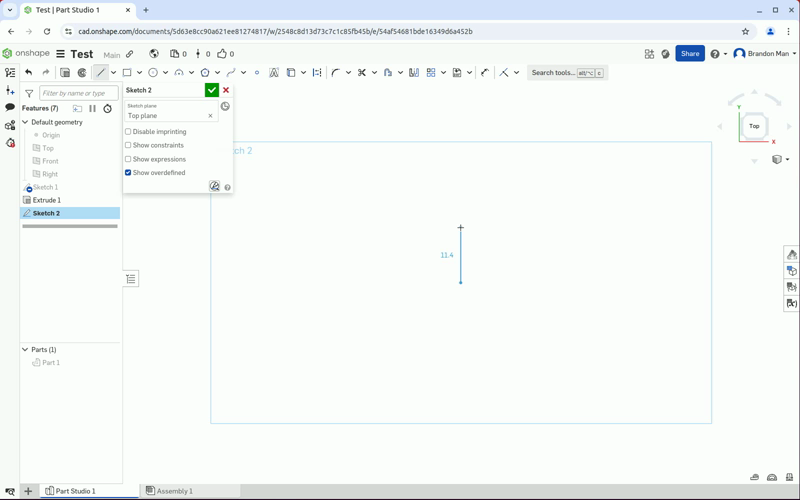
click(460, 227)
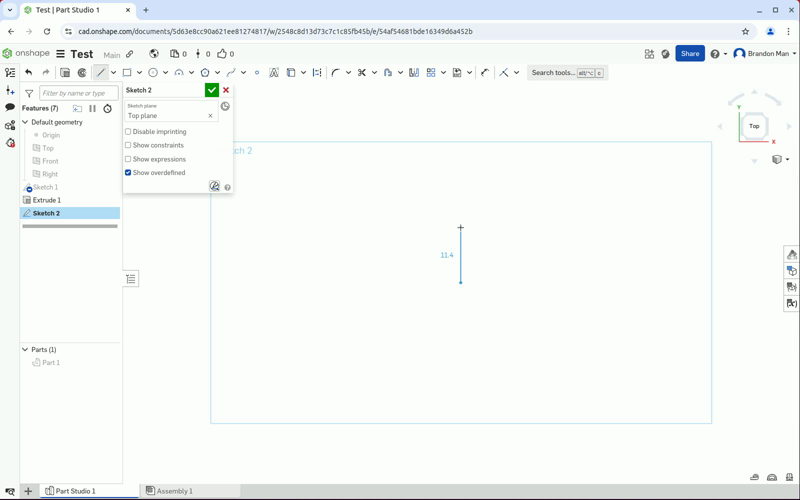
key_up(shift)
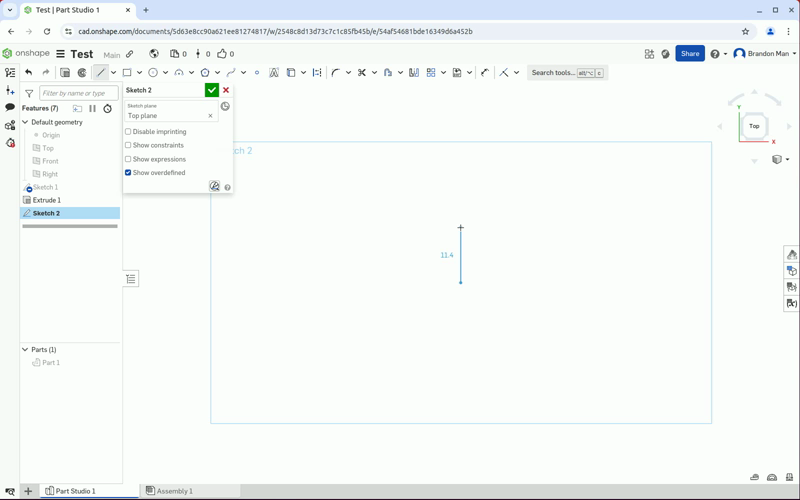
key(esc)
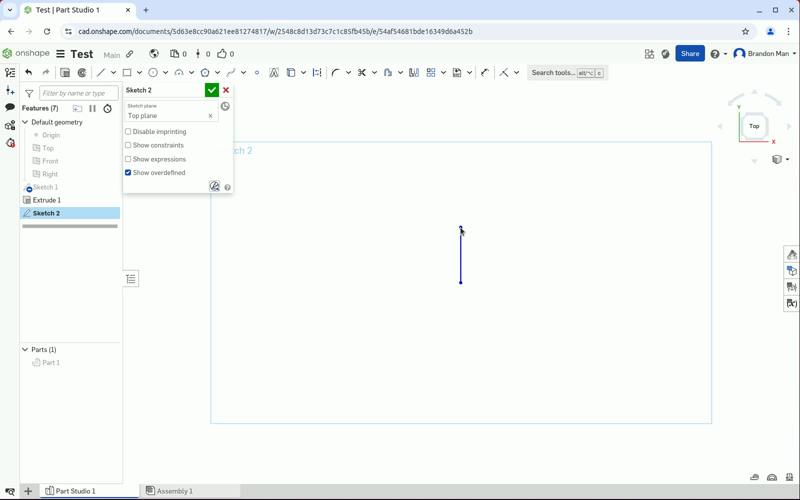
key(a)
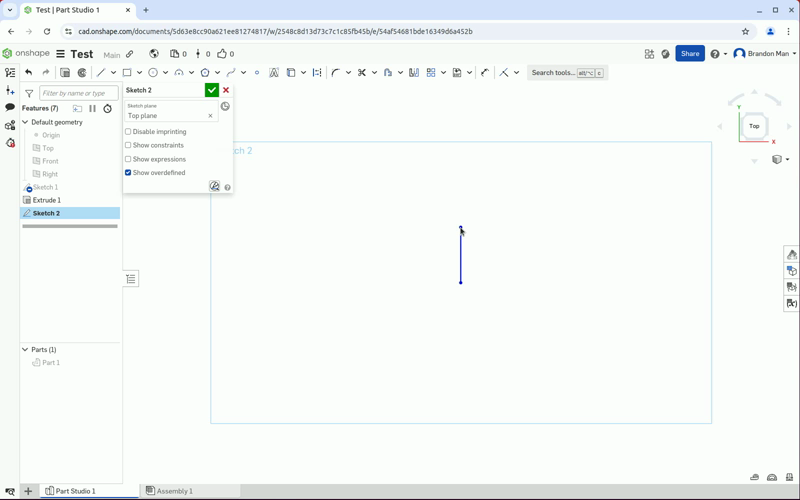
mouse_move(460, 227)
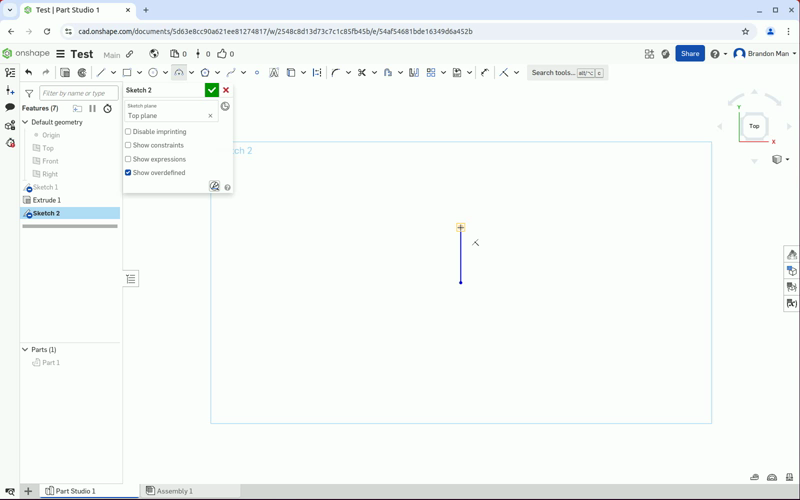
click(460, 227)
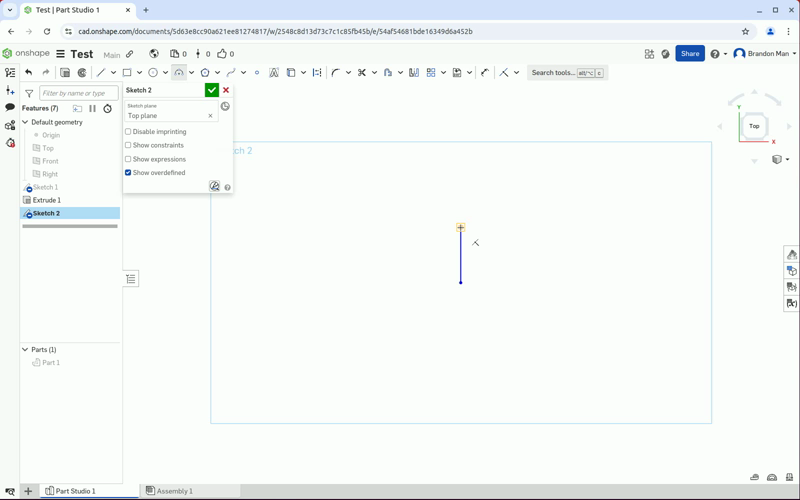
mouse_move(460, 282)
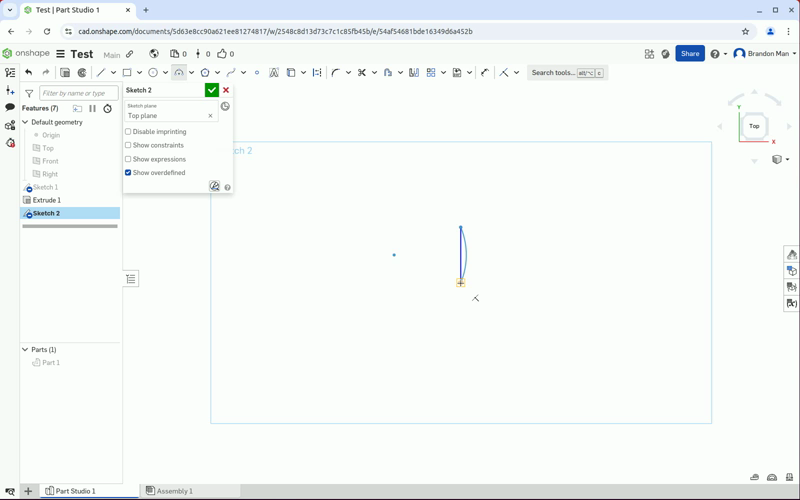
click(460, 282)
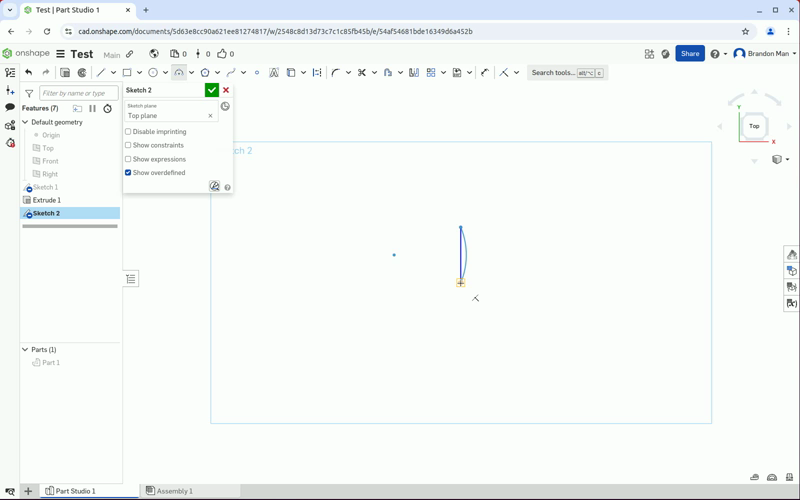
key_down(shift)
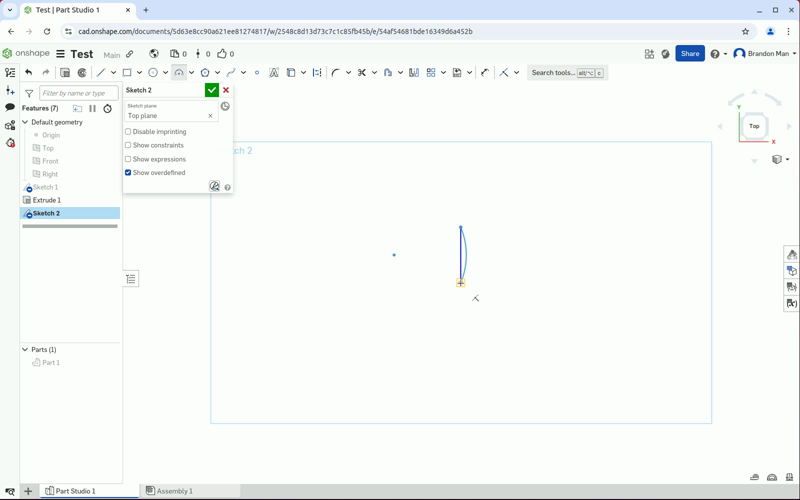
mouse_move(432, 255)
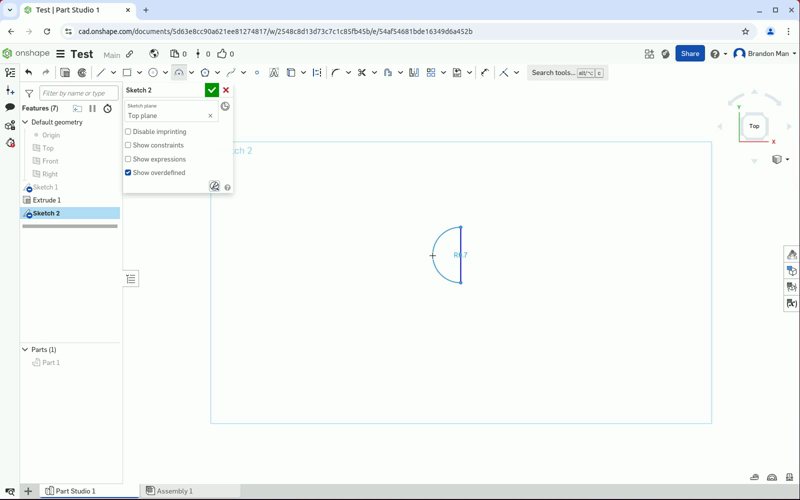
click(432, 255)
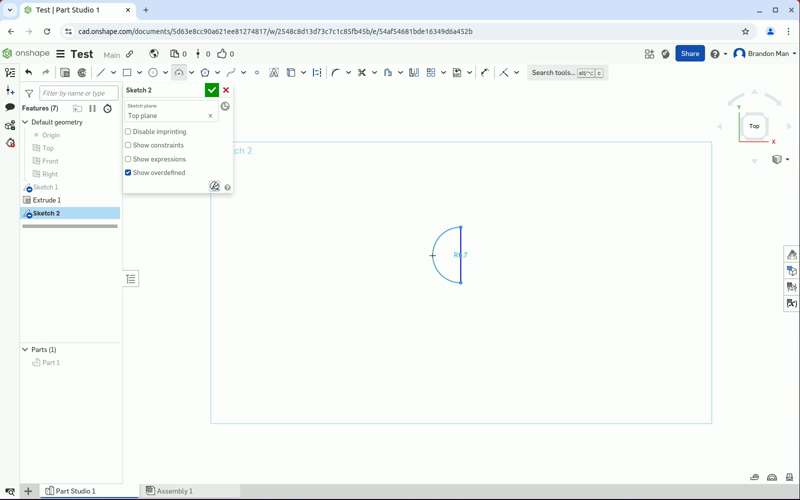
key_up(shift)
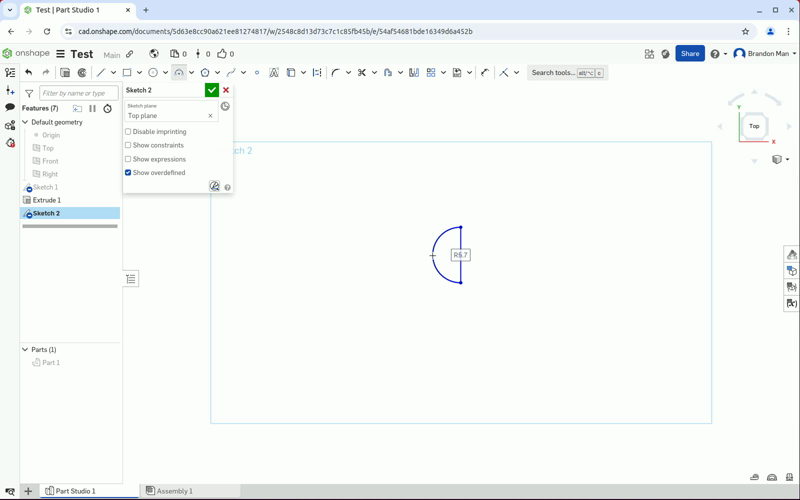
key(esc)
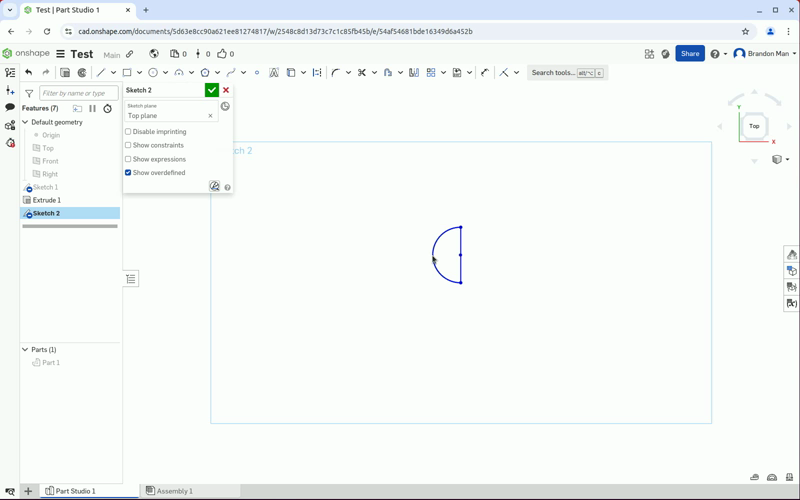
mouse_move(438, 268)
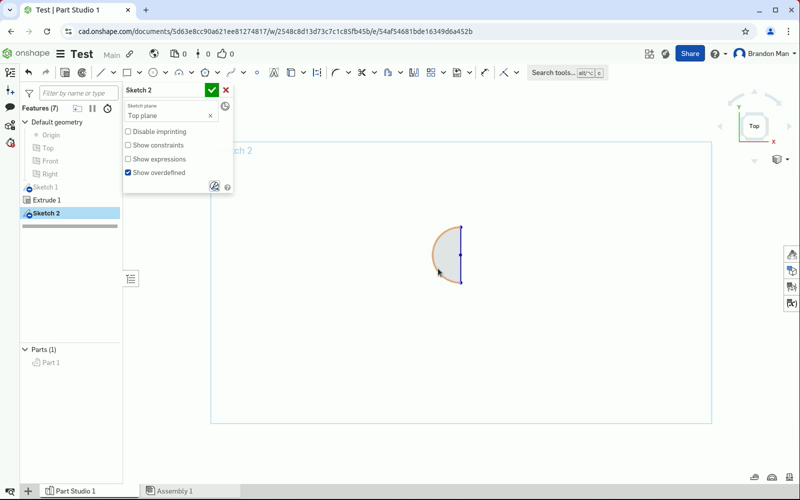
scroll(6)
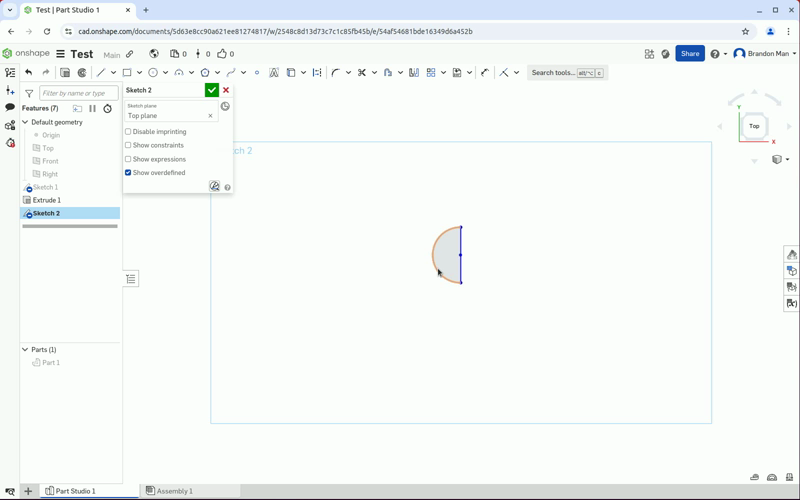
scroll(6)
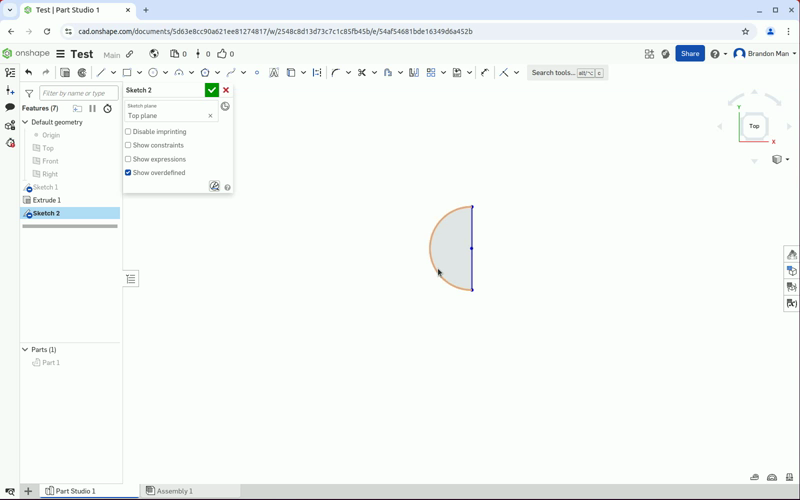
scroll(6)
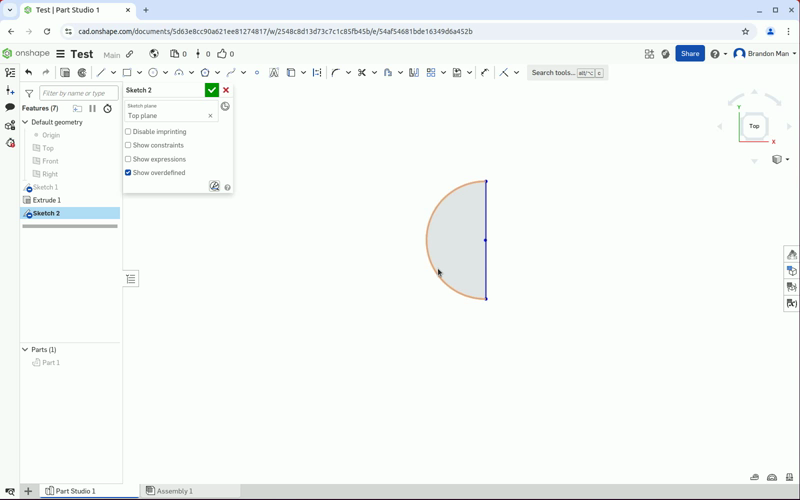
scroll(6)
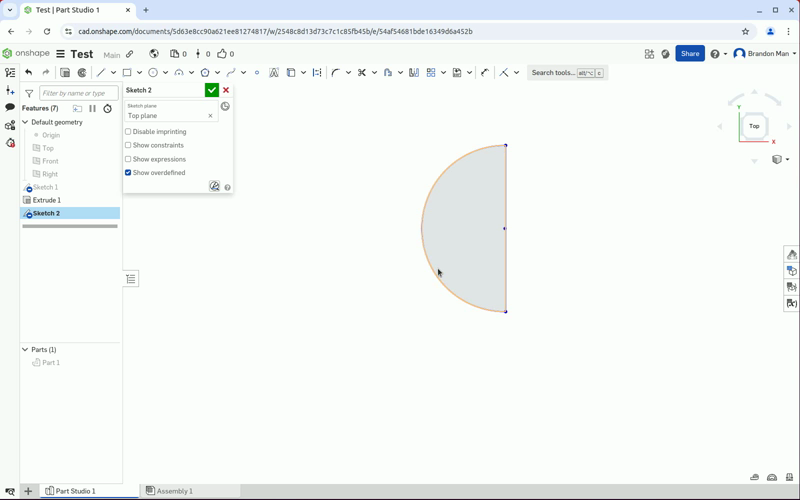
scroll(6)
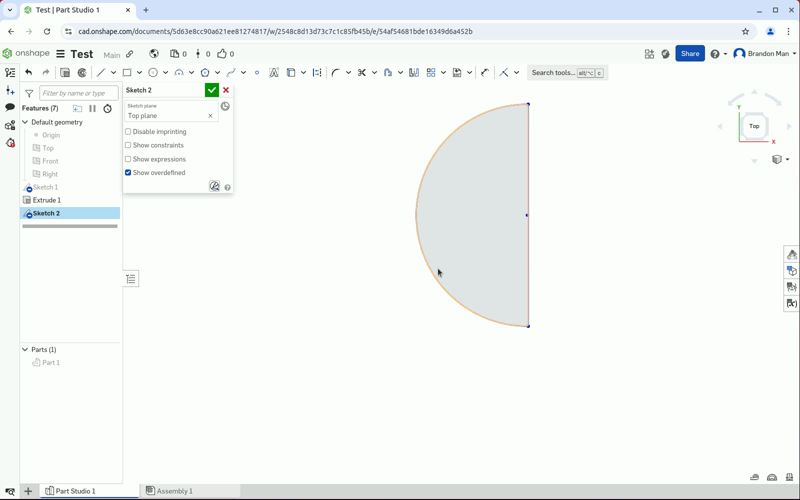
scroll(6)
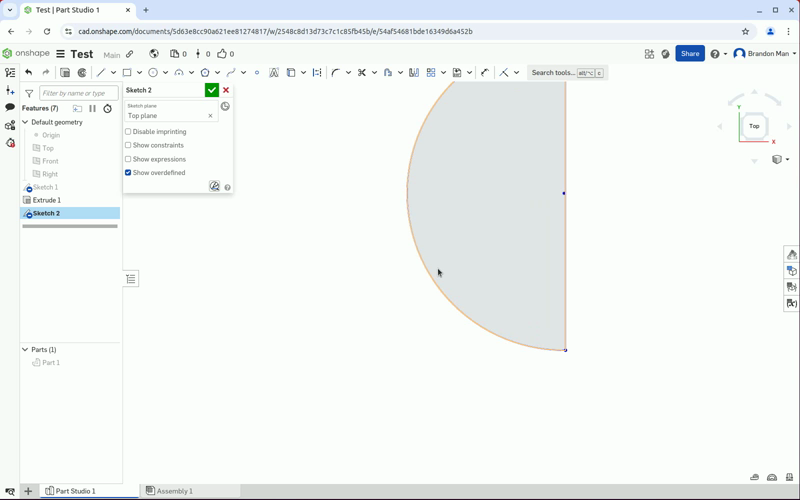
scroll(6)
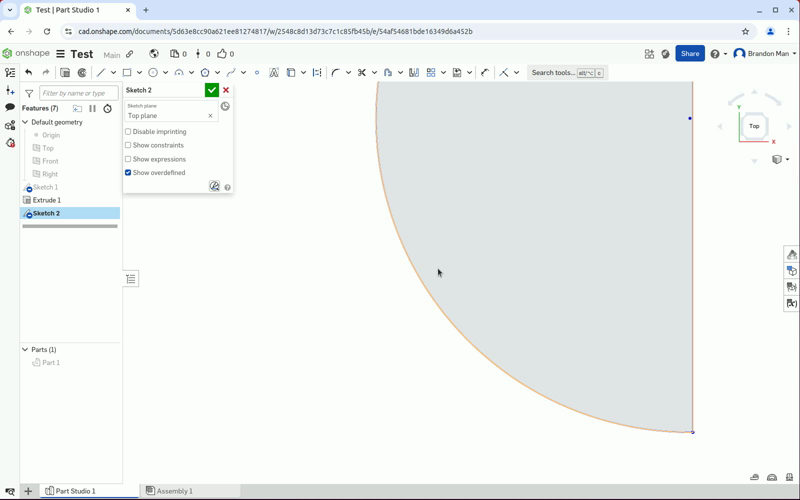
click(438, 268)
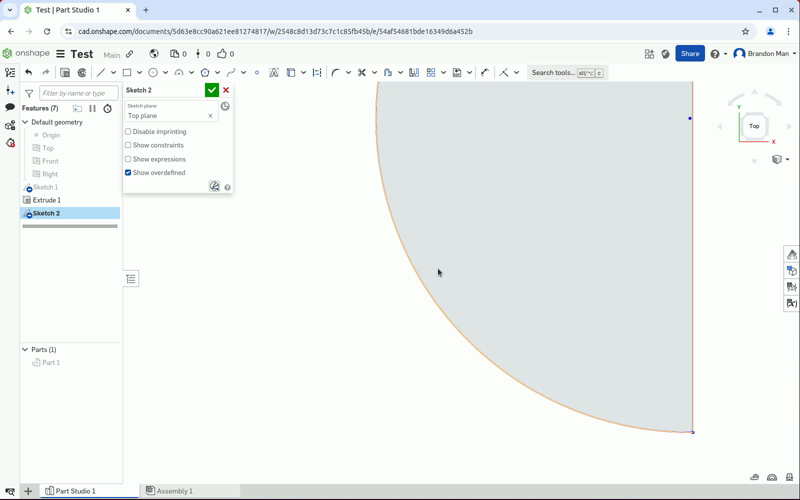
scroll(-6)
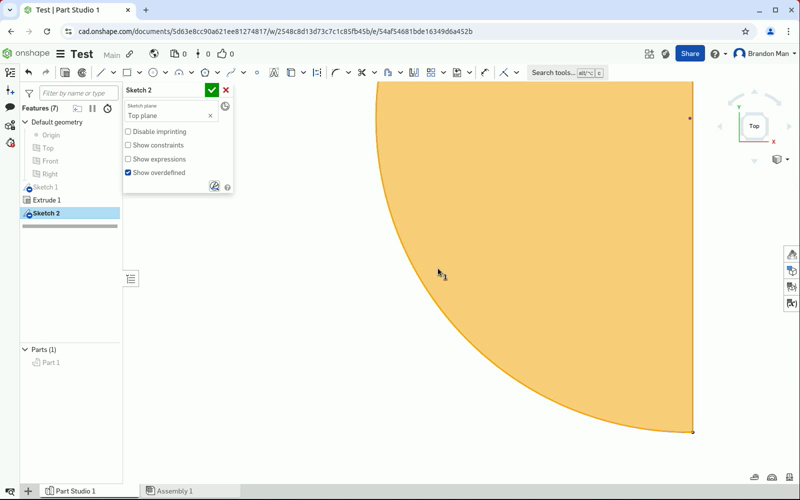
scroll(-6)
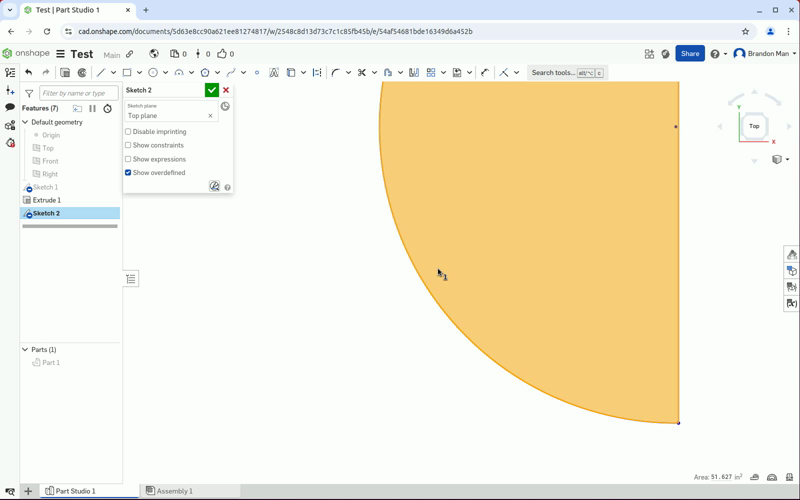
scroll(-6)
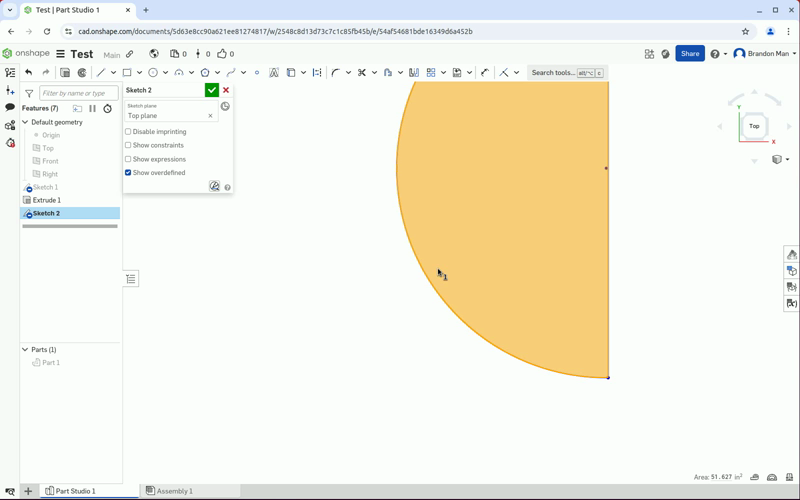
scroll(-6)
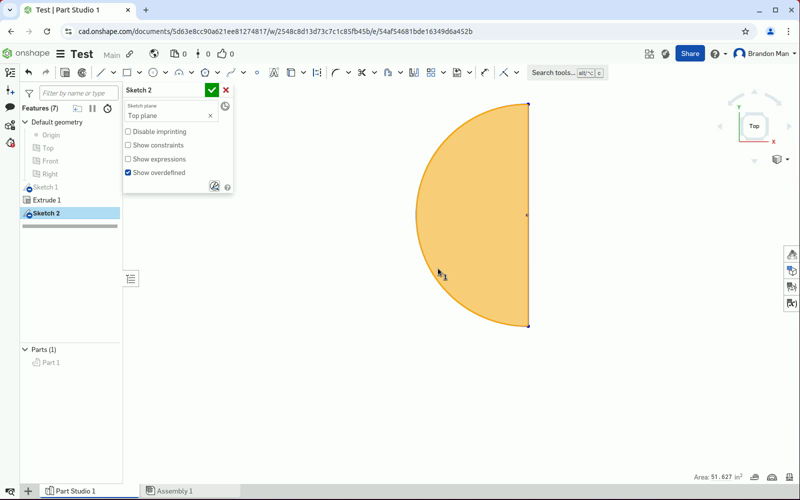
scroll(-6)
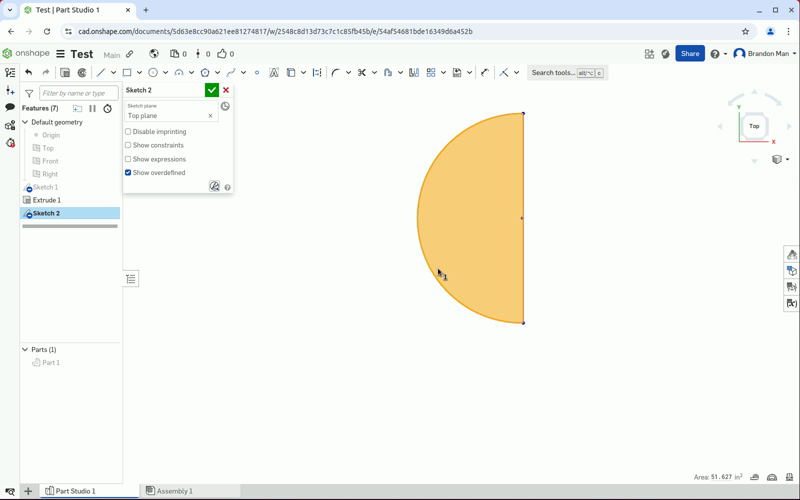
scroll(-6)
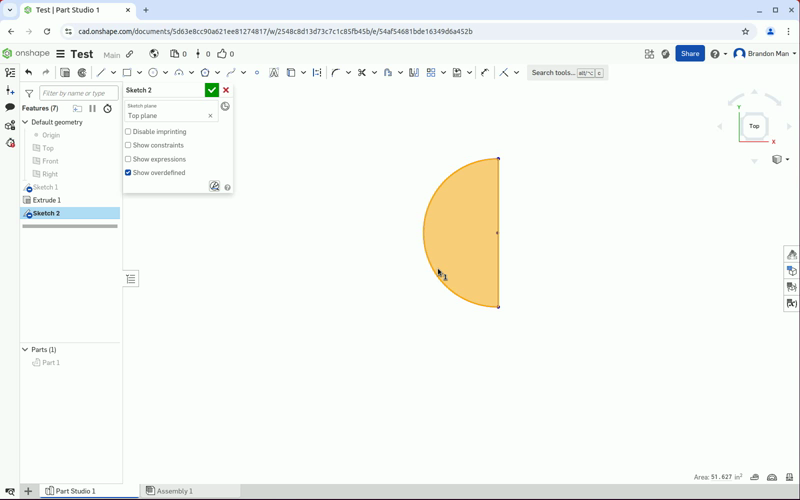
scroll(-6)
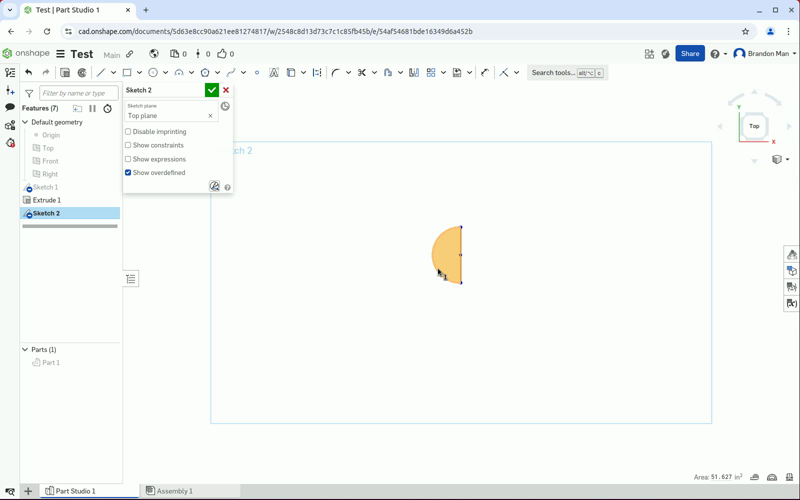
mouse_move(73, 352)
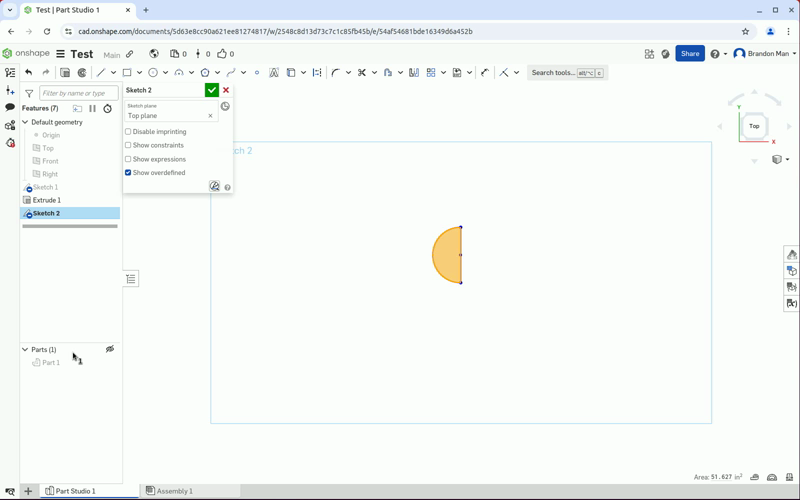
key(shift+y)
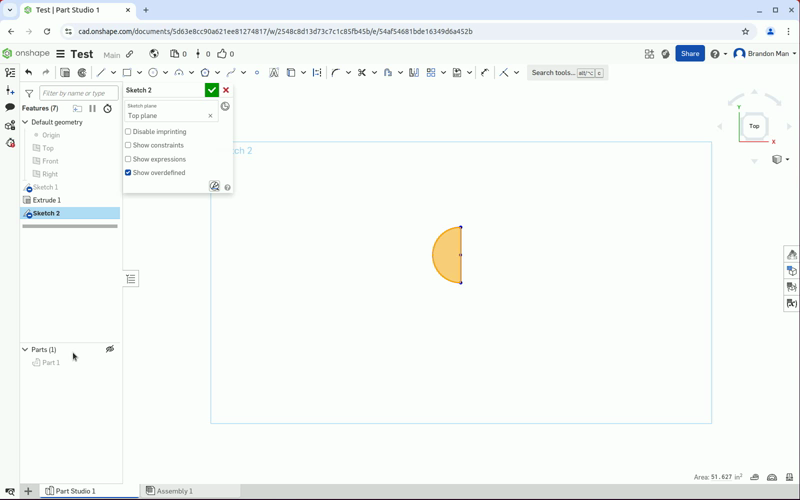
key(shift+e)
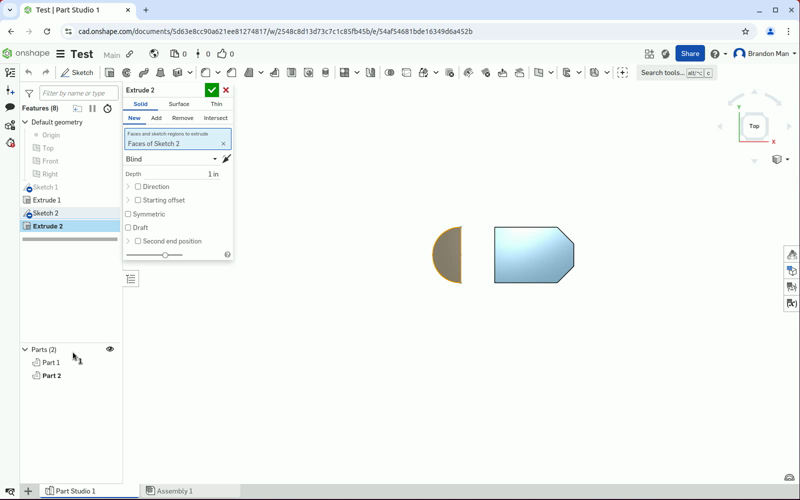
mouse_move(143, 106)
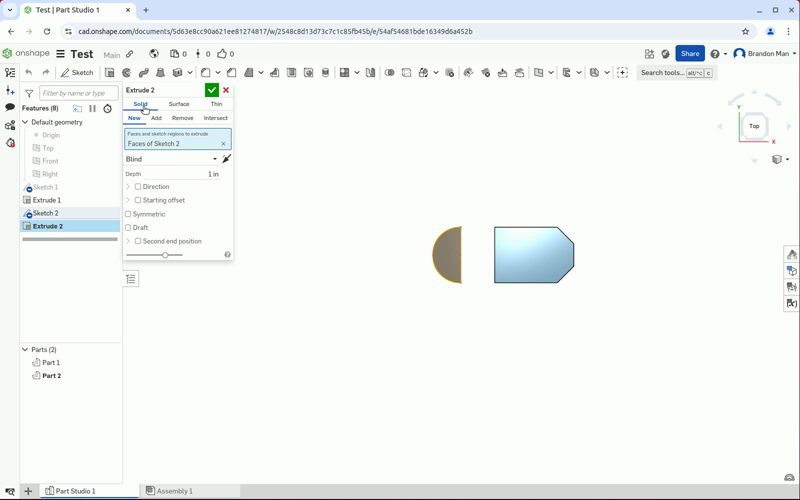
click(143, 106)
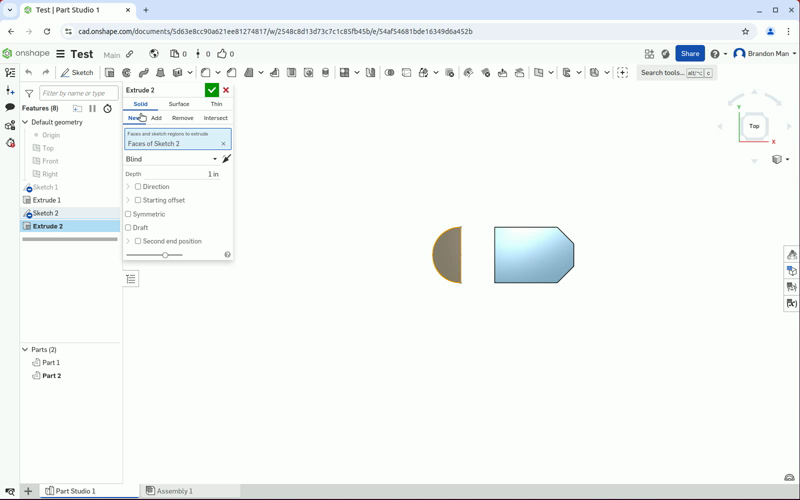
mouse_move(137, 120)
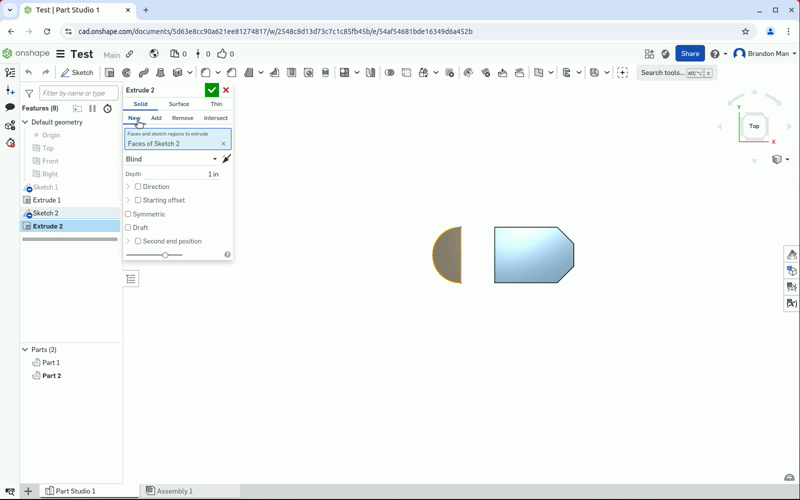
click(137, 120)
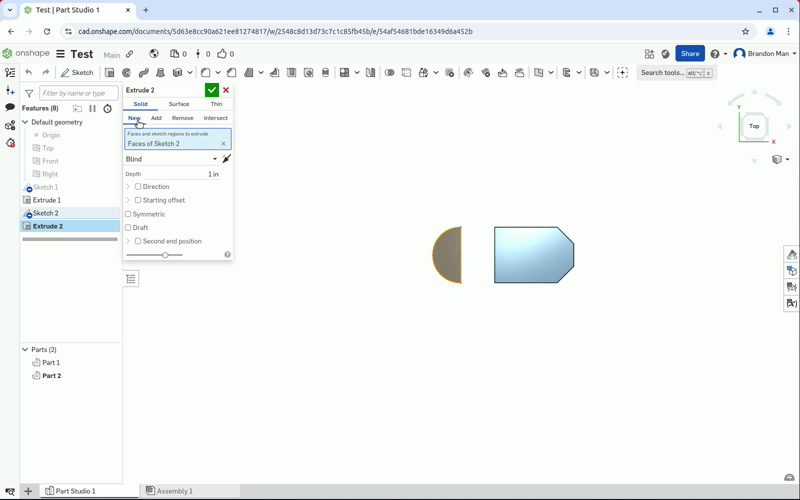
key(tab, 4)
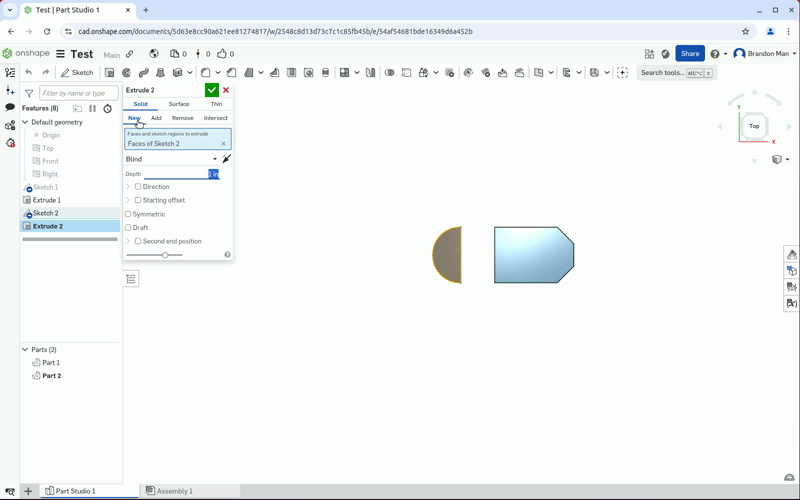
text(3.37)
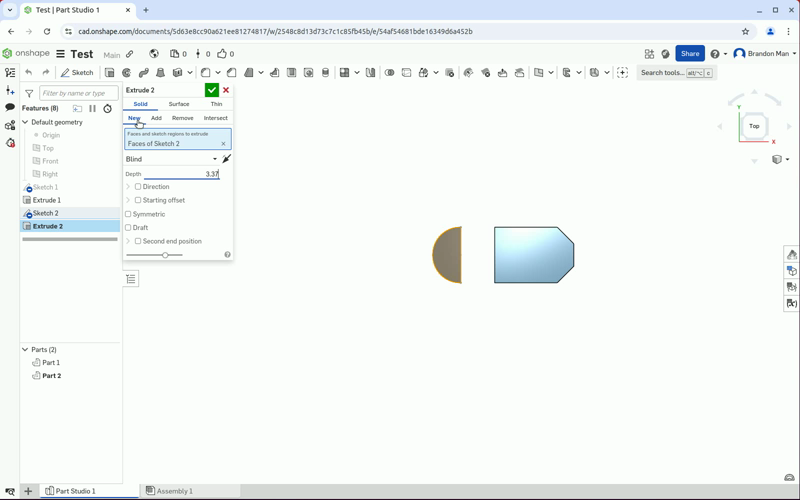
key(enter)
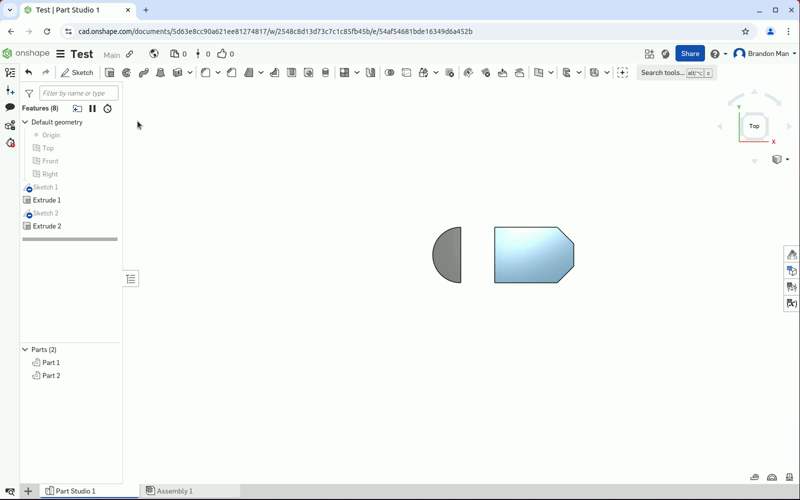
key(shift+h)
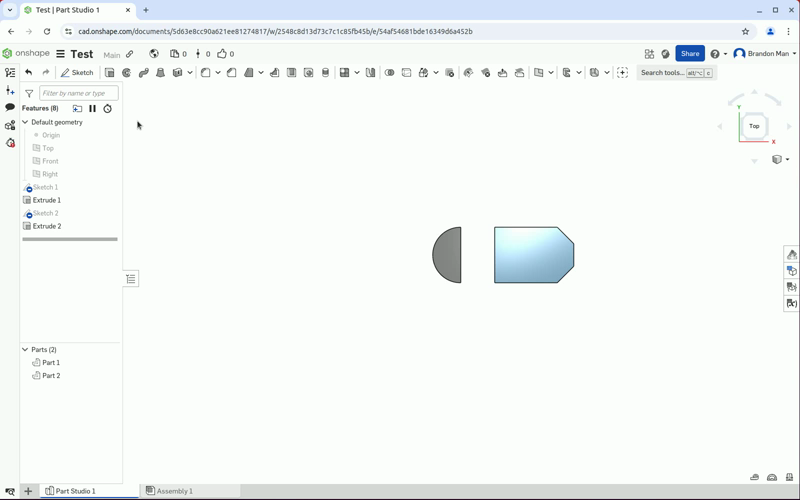
key(shift+h)
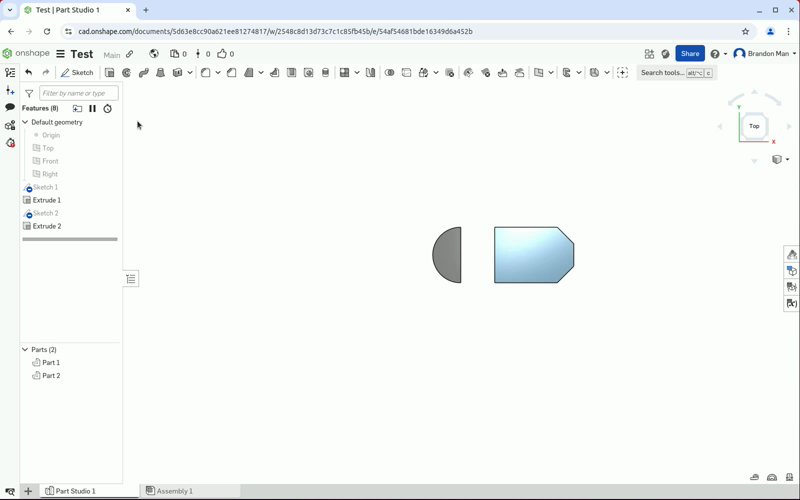
mouse_move(73, 189)
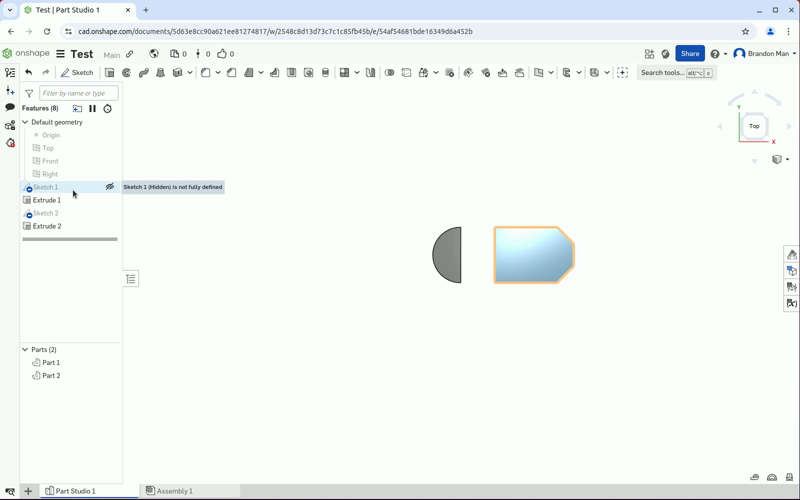
click(73, 189)
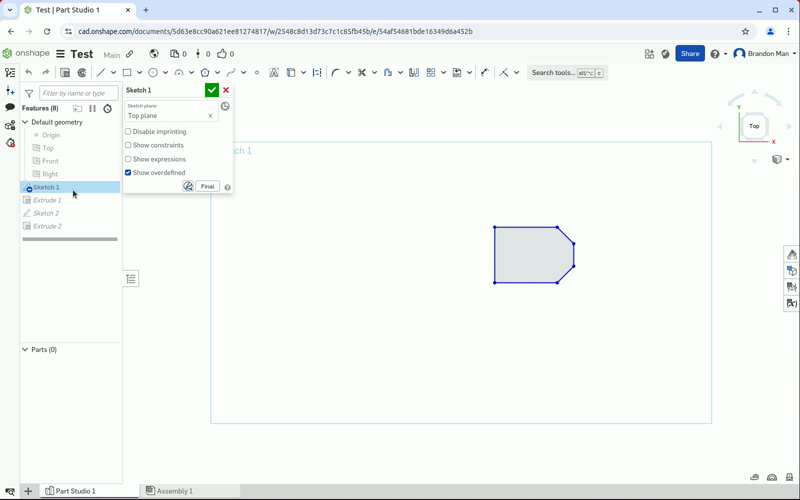
mouse_move(229, 92)
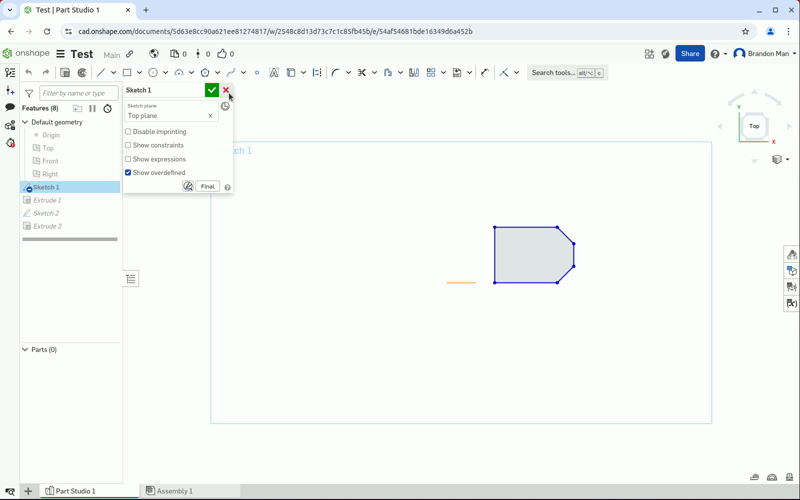
click(229, 92)
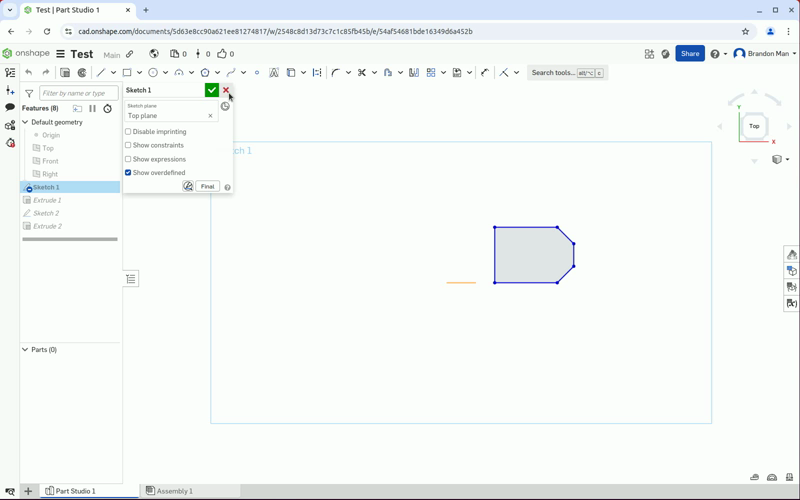
key(shift+s)
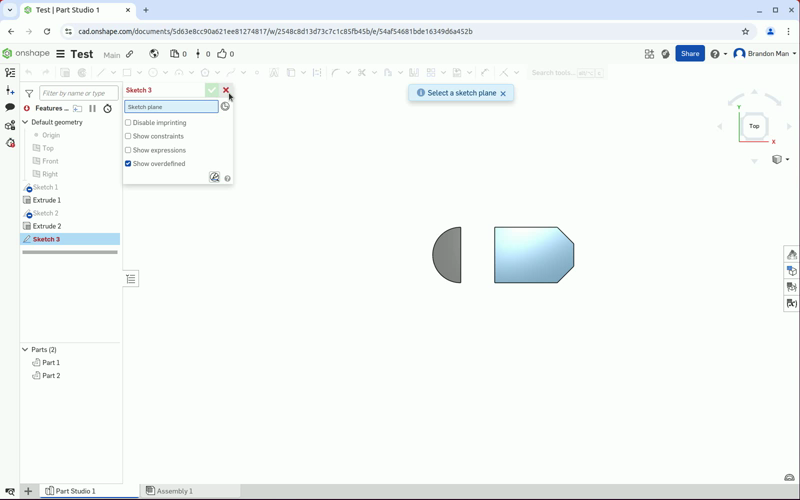
mouse_move(73, 150)
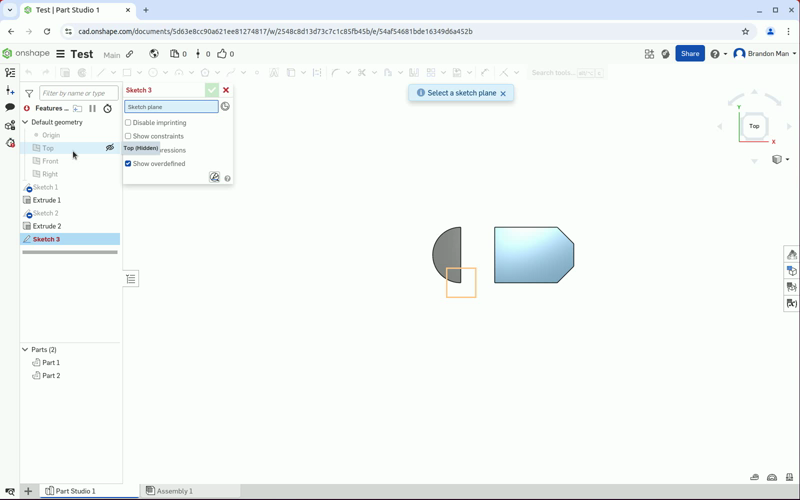
click(73, 150)
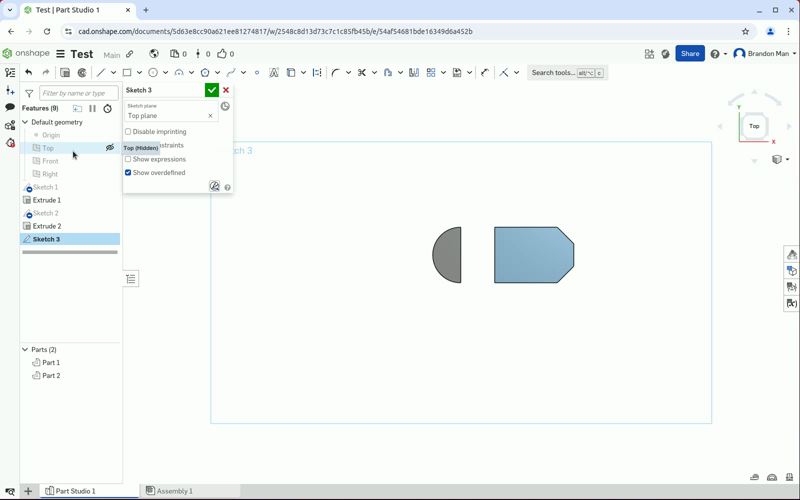
mouse_move(73, 352)
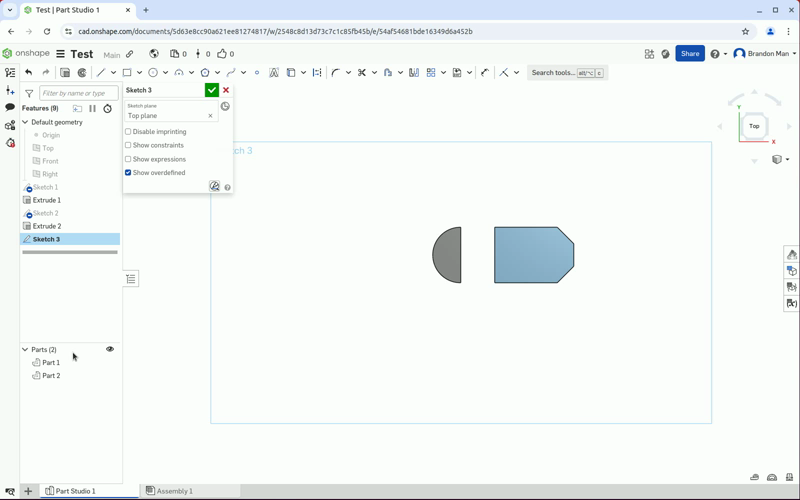
key(y)
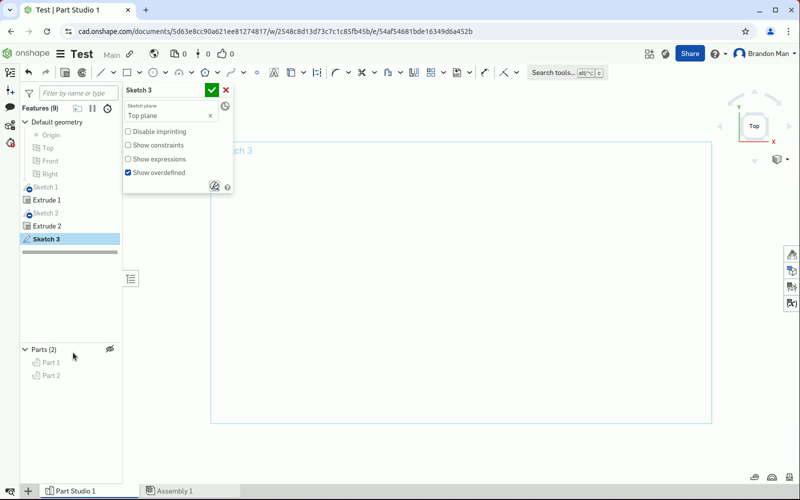
key(l)
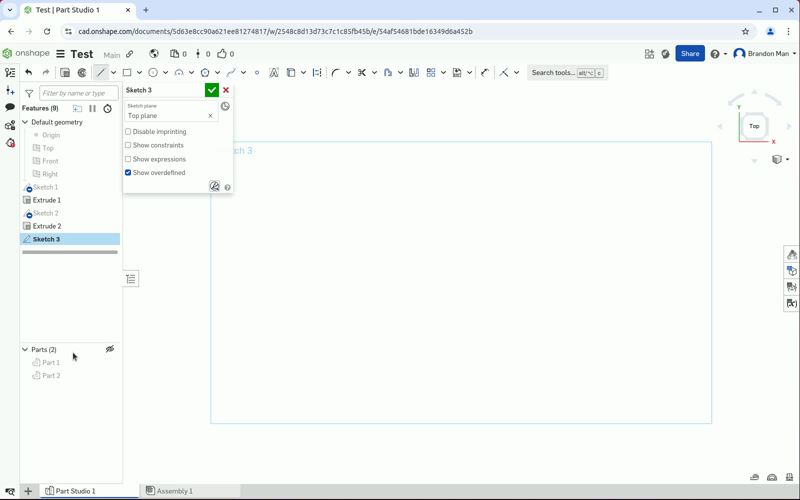
key_down(shift)
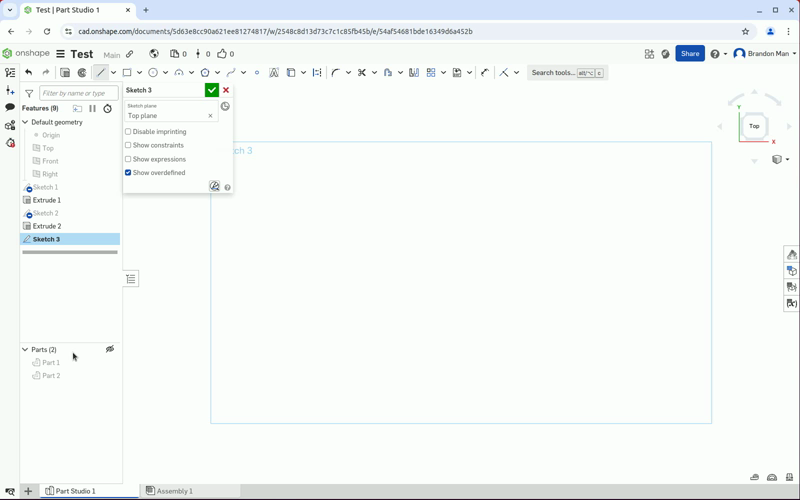
mouse_move(460, 282)
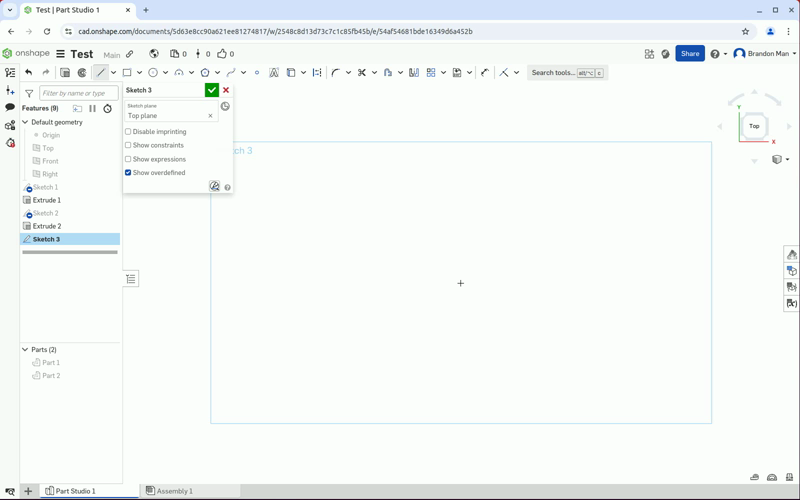
click(460, 282)
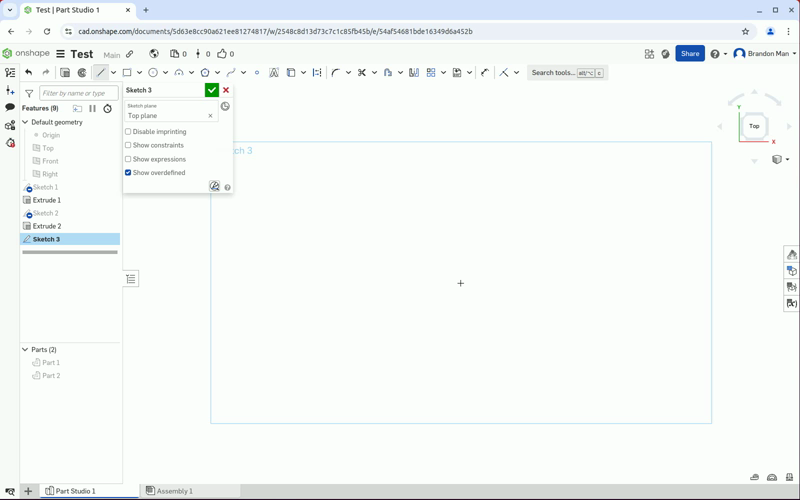
key_up(shift)
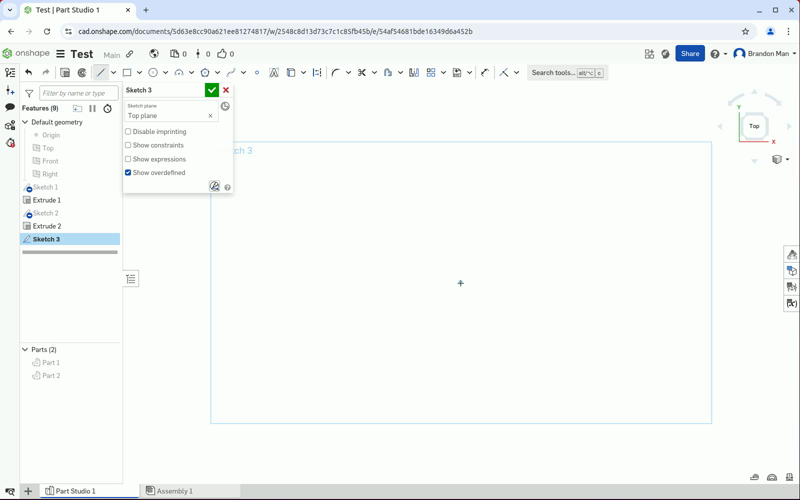
key_down(shift)
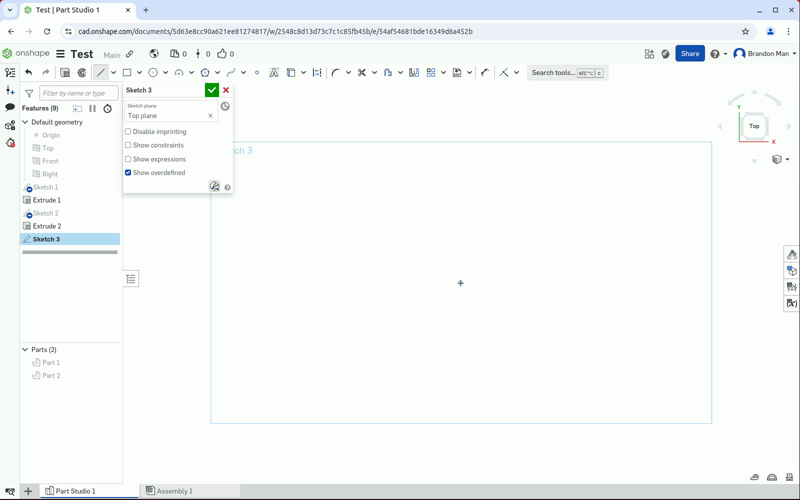
mouse_move(490, 282)
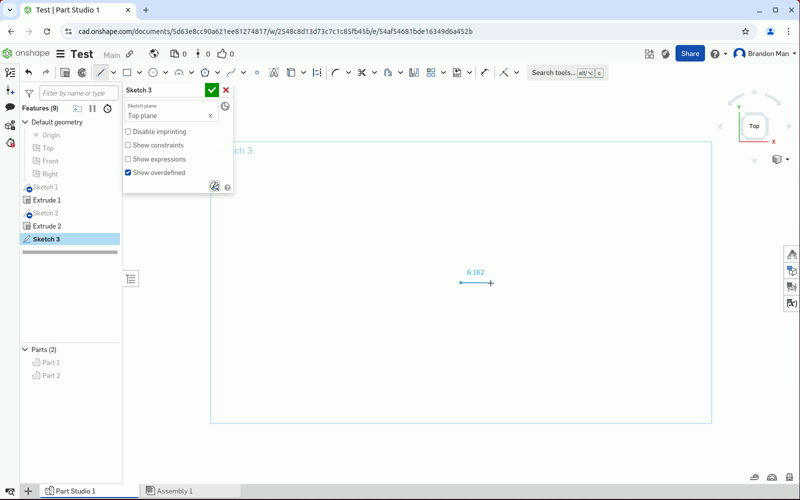
mouse_move(494, 282)
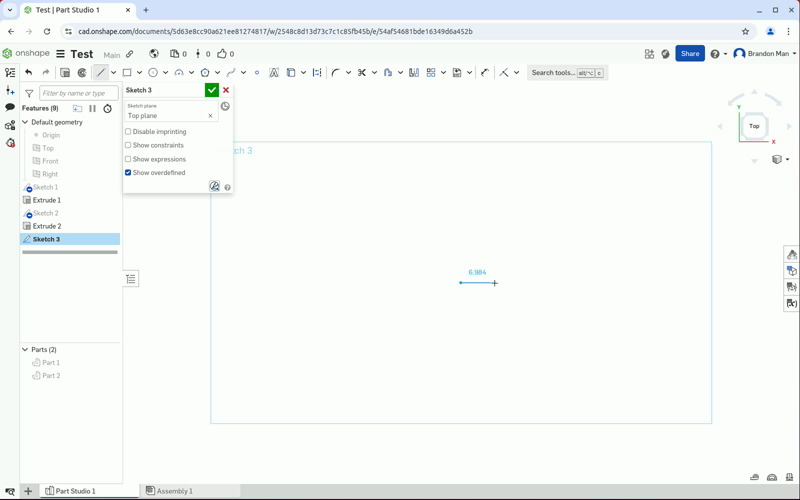
click(494, 282)
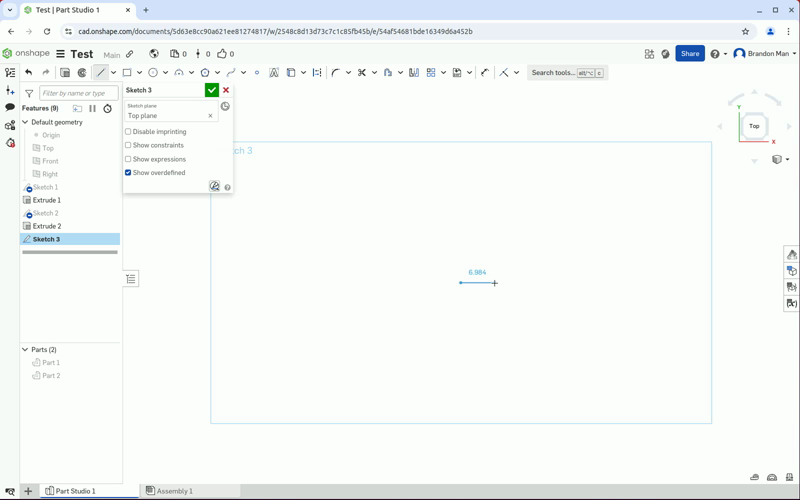
key_up(shift)
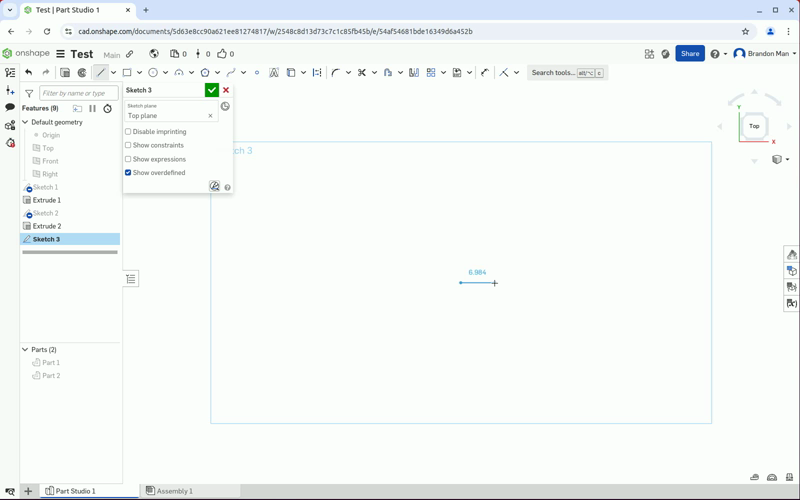
key_down(shift)
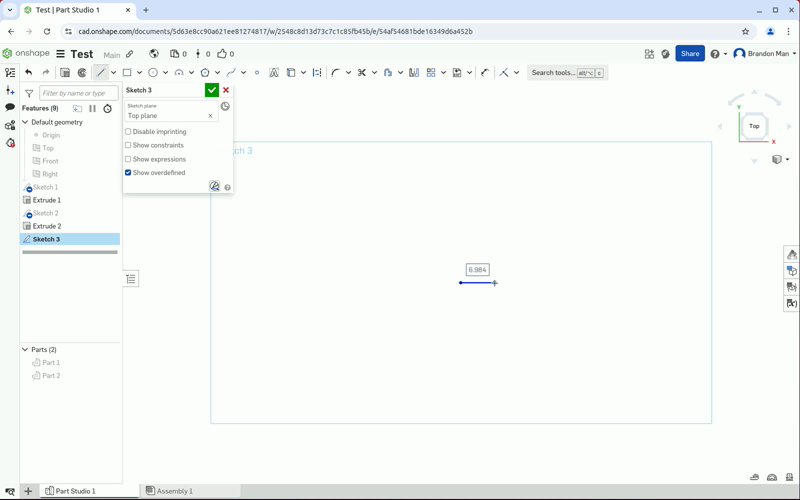
mouse_move(524, 282)
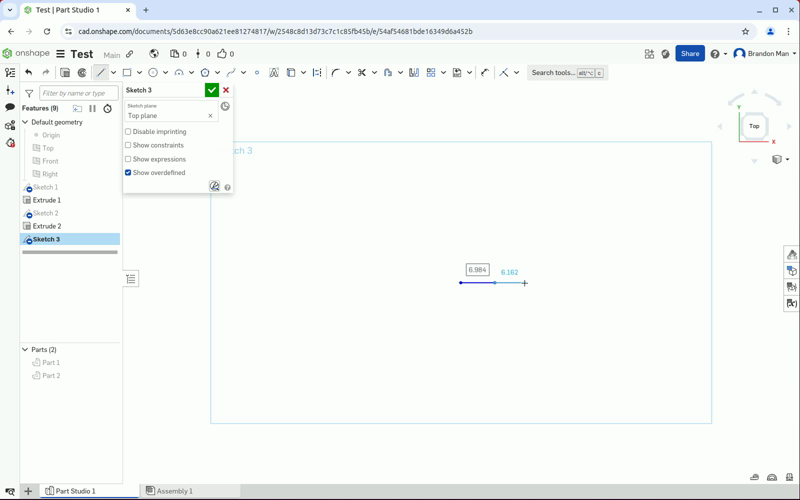
mouse_move(494, 227)
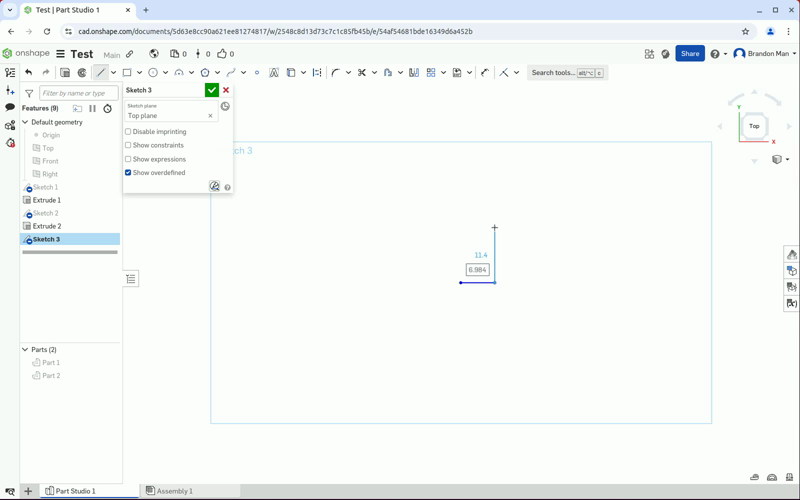
click(494, 227)
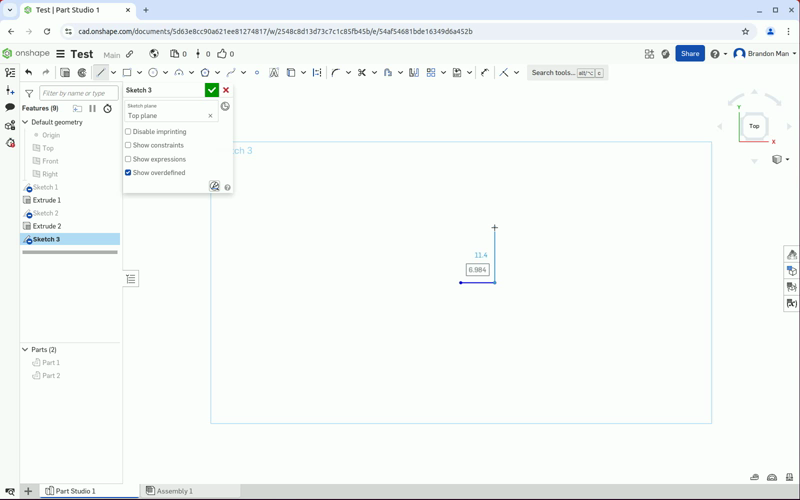
key_up(shift)
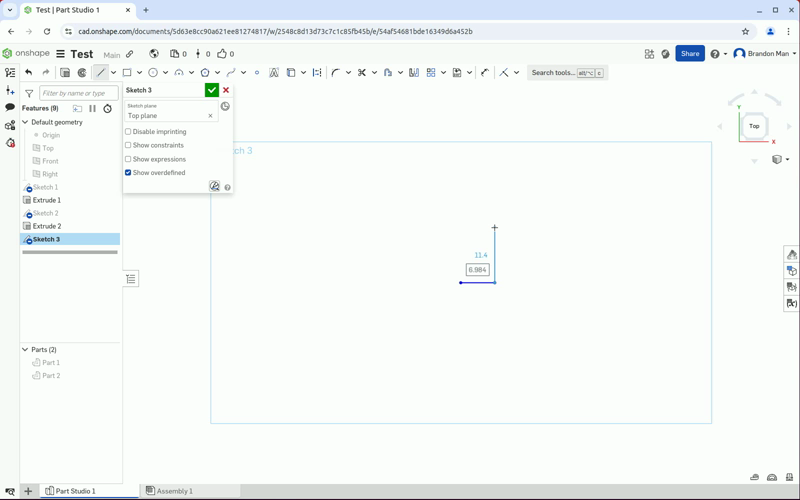
key_down(shift)
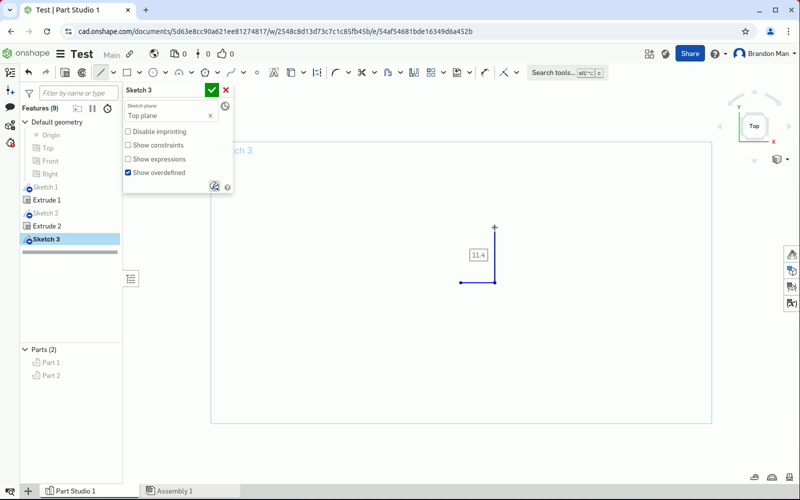
mouse_move(524, 227)
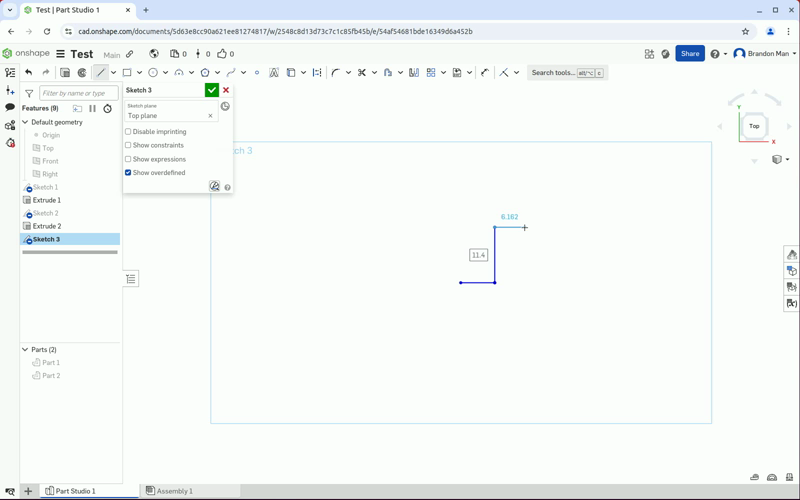
mouse_move(460, 227)
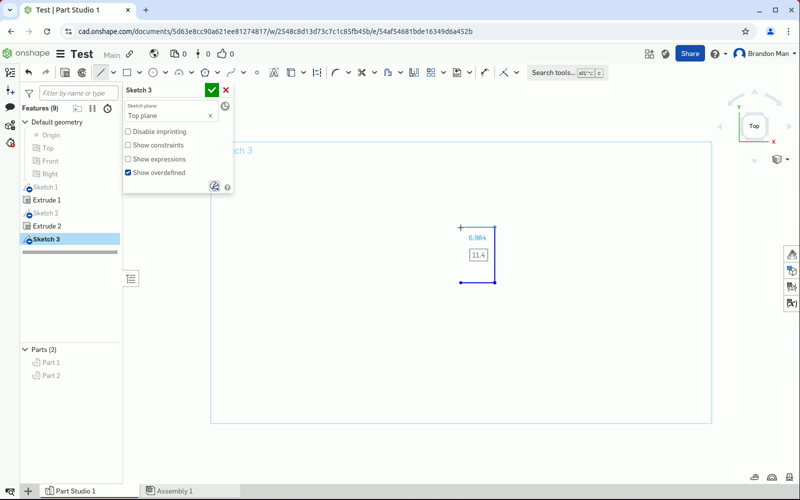
click(460, 227)
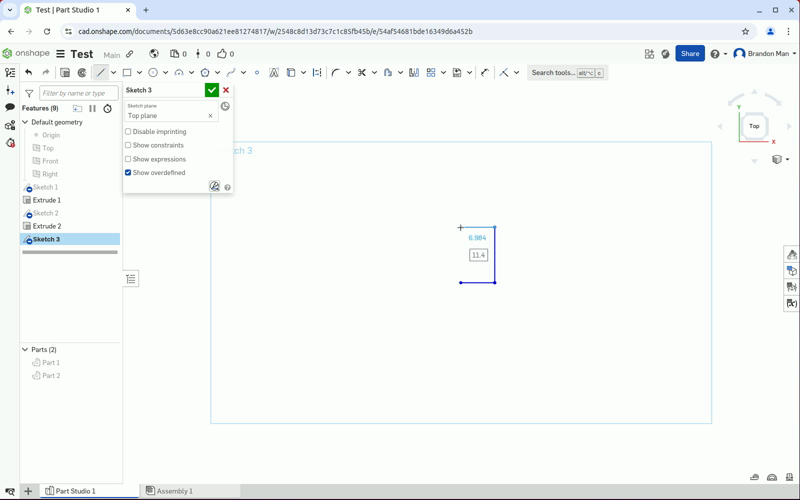
key_up(shift)
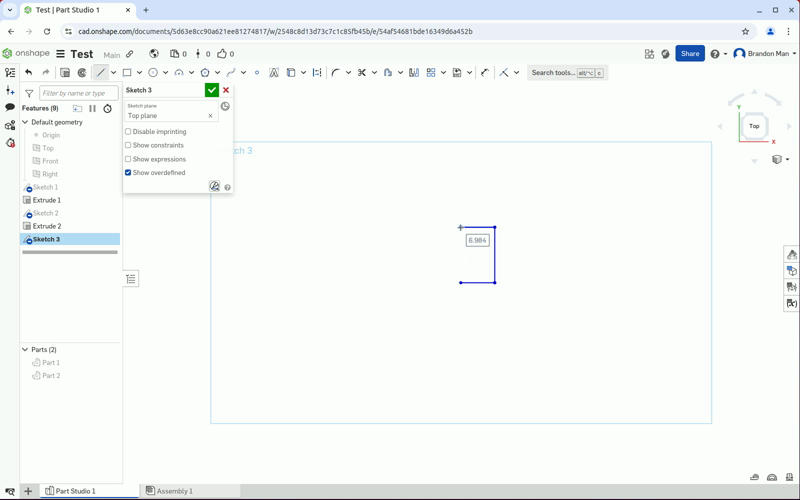
mouse_move(490, 227)
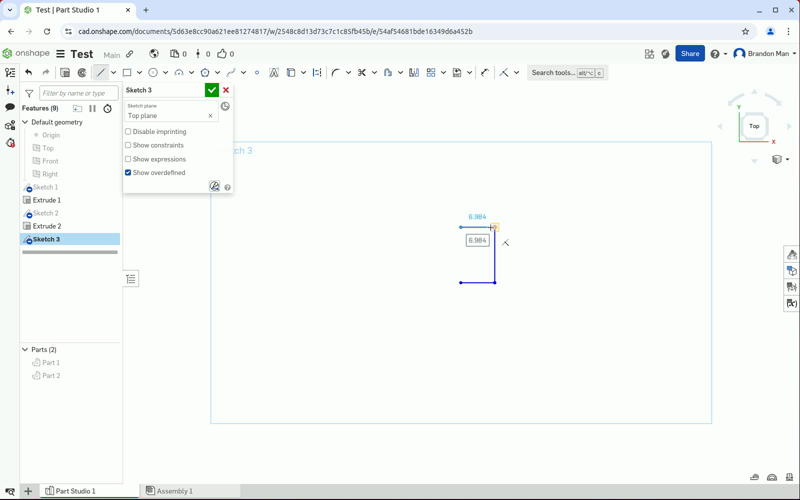
key_down(shift)
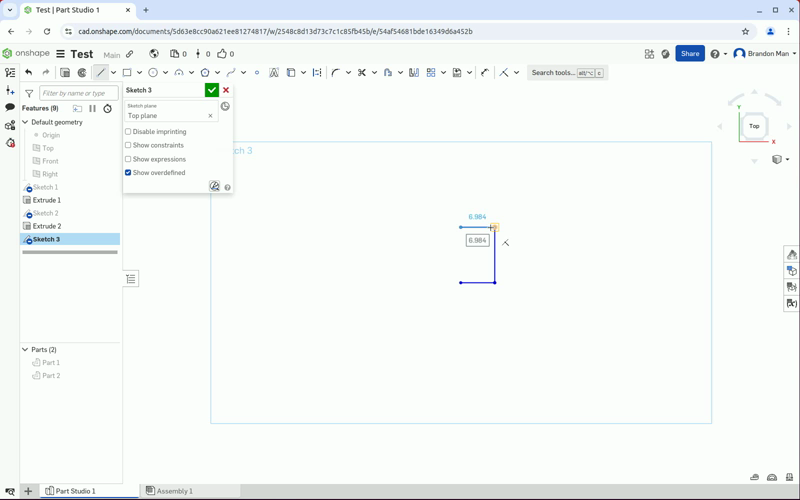
mouse_move(460, 282)
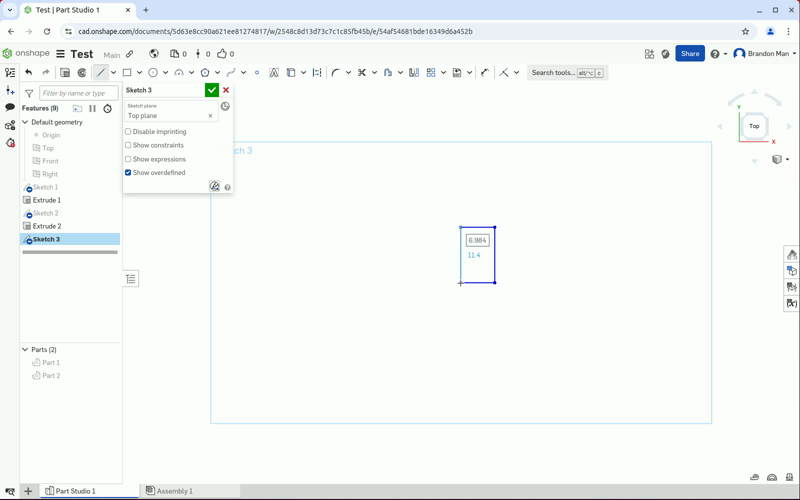
key_up(shift)
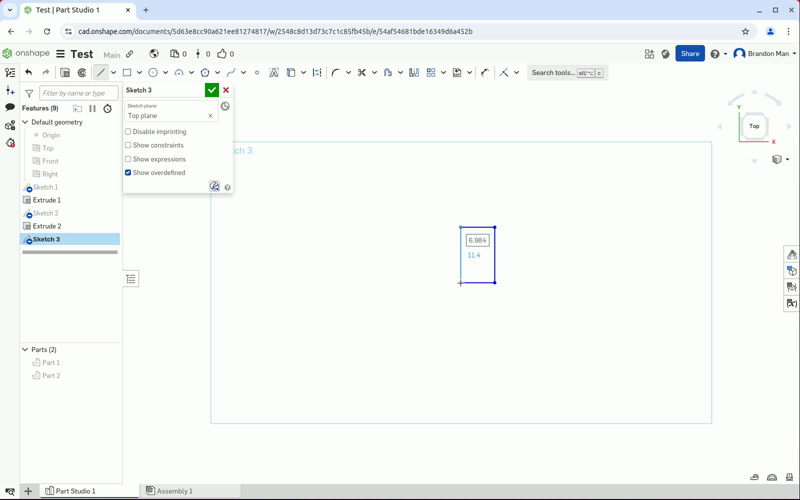
click(460, 282)
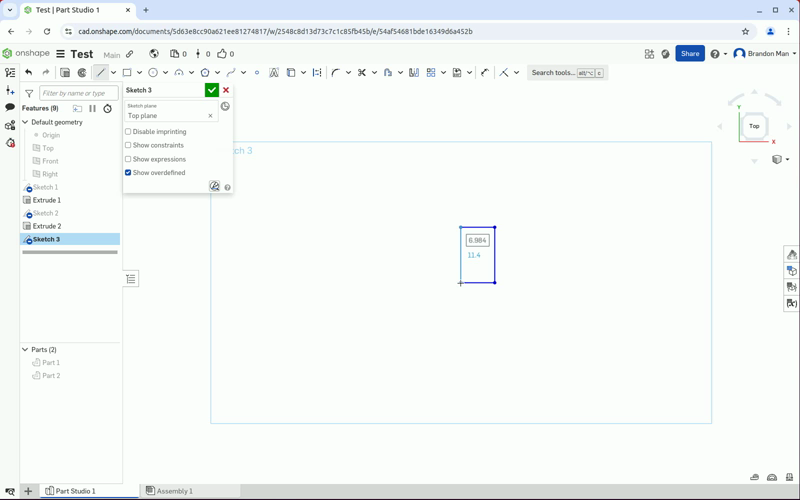
key(esc)
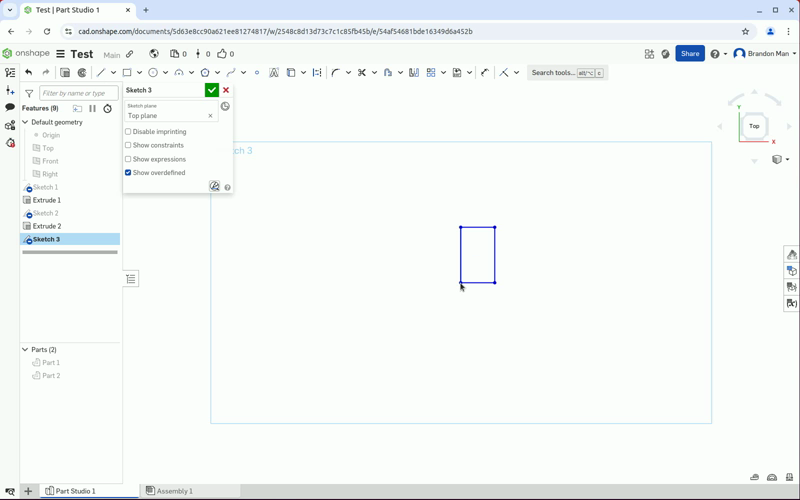
mouse_move(465, 232)
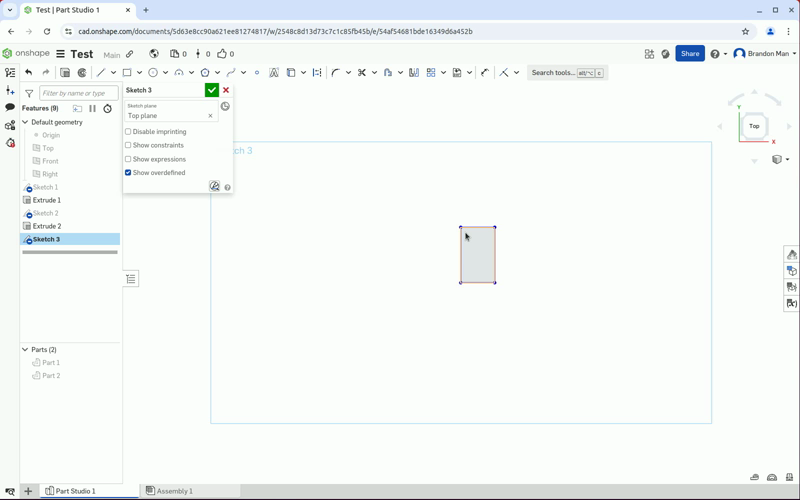
click(465, 232)
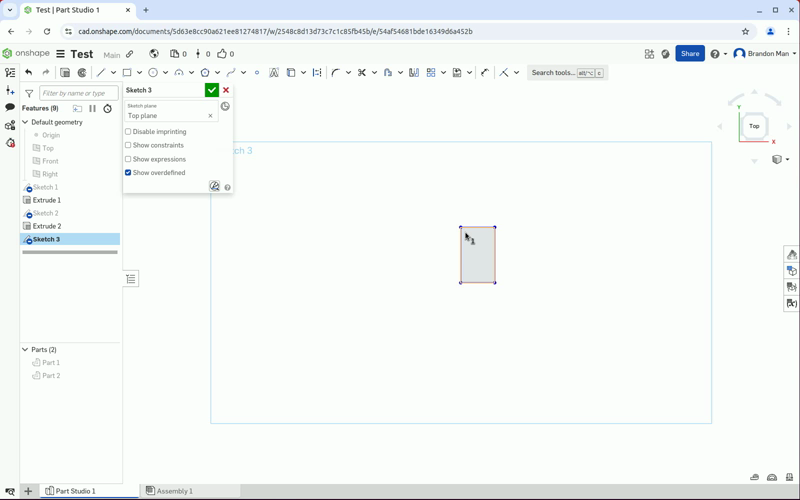
mouse_move(73, 352)
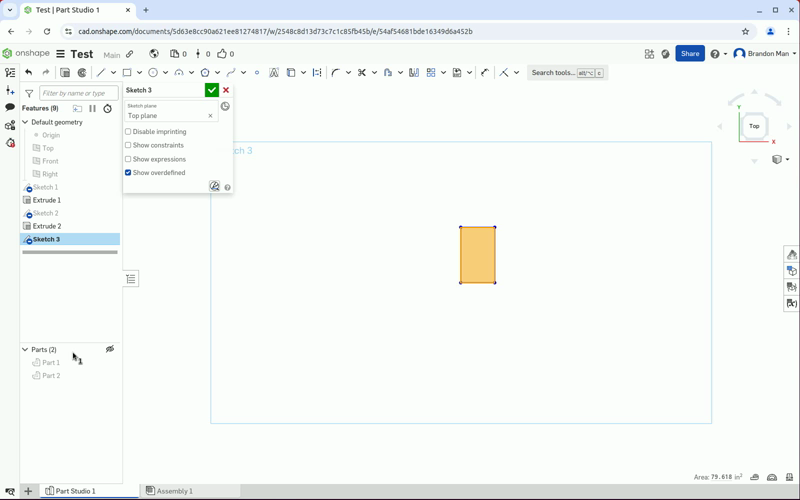
key(shift+y)
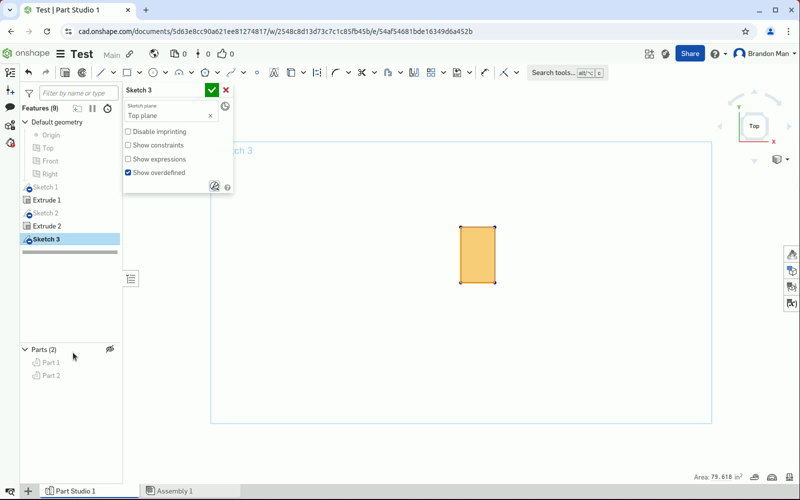
key(shift+e)
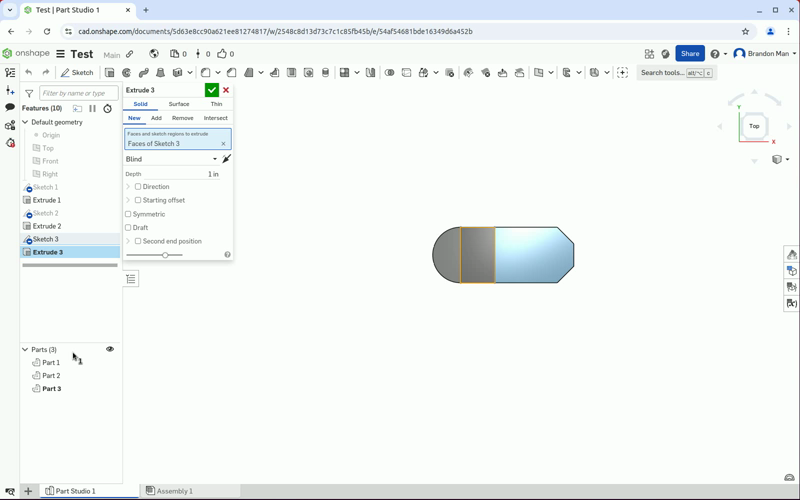
mouse_move(143, 106)
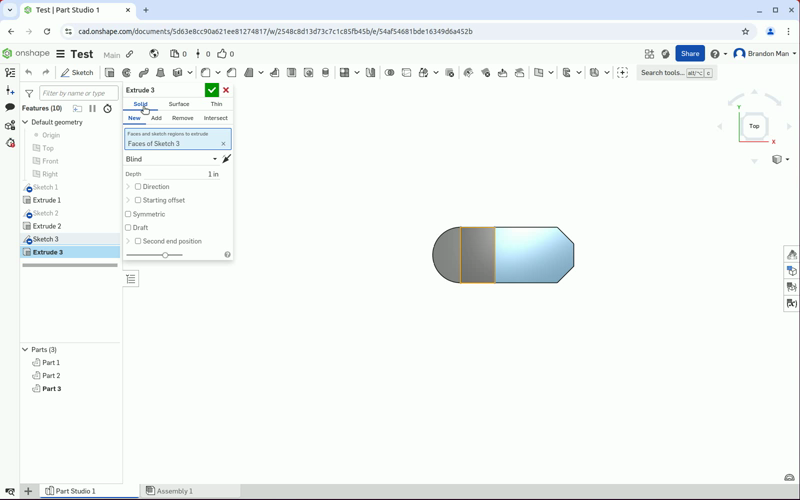
click(143, 106)
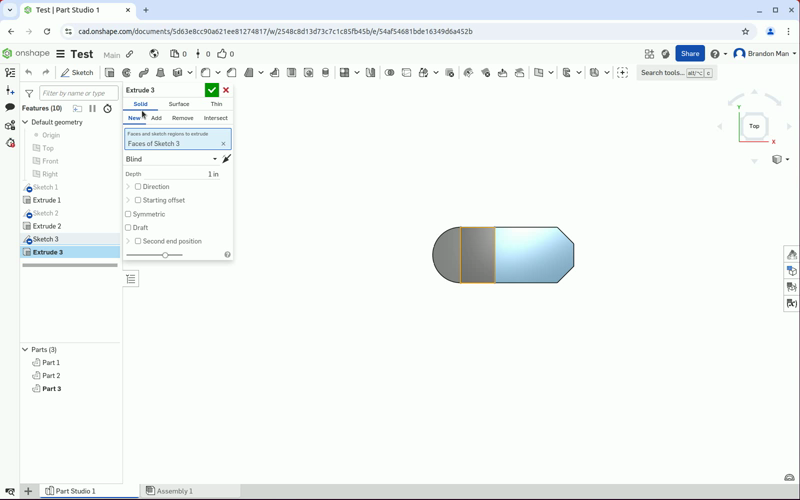
mouse_move(137, 120)
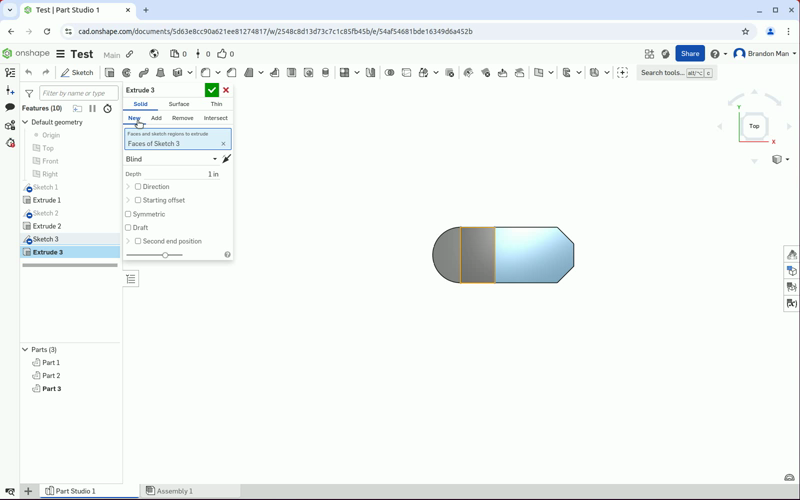
click(137, 120)
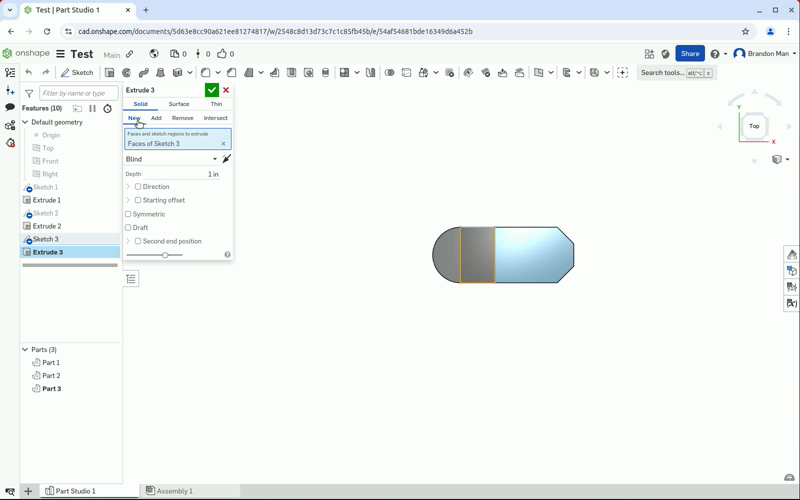
key(tab, 4)
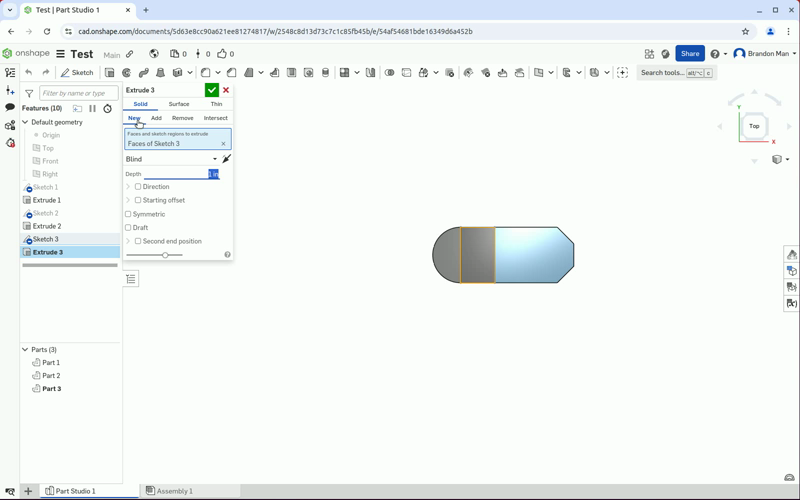
text(3.37)
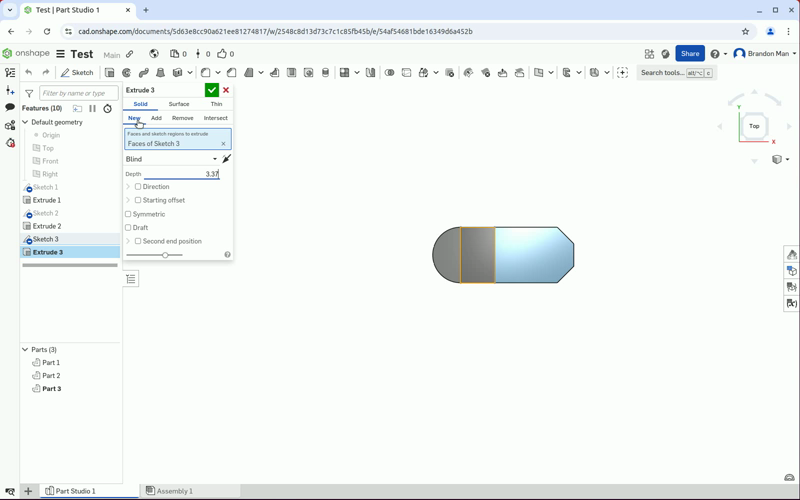
key(enter)
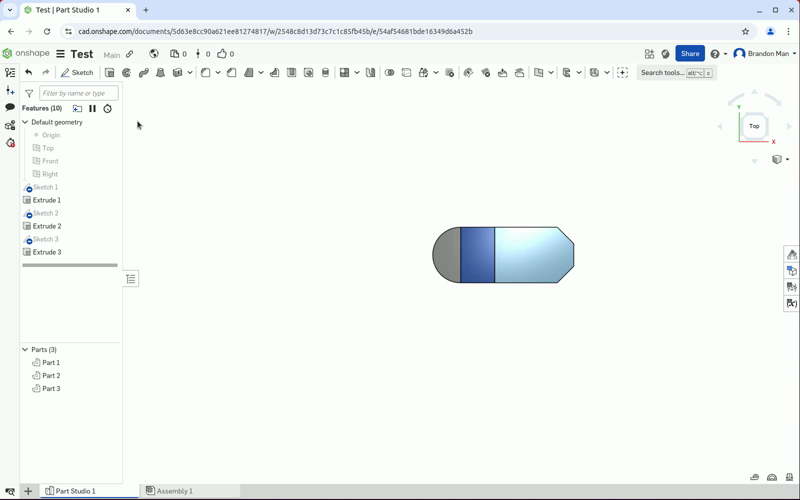
key(shift+h)
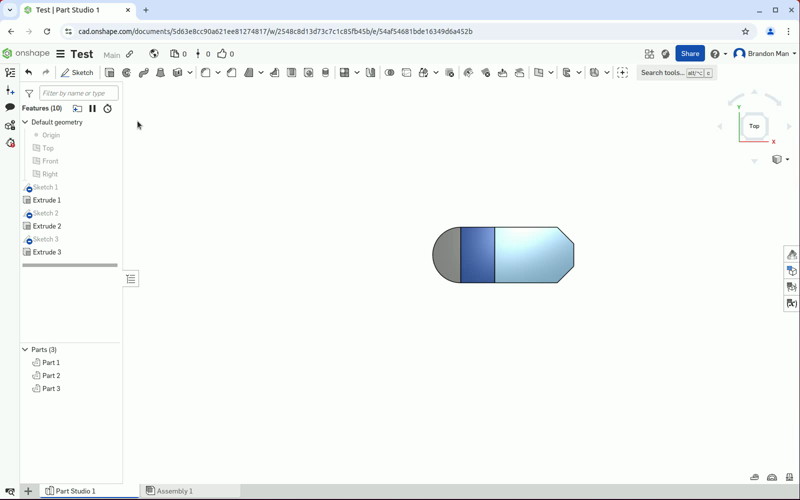
key(shift+h)
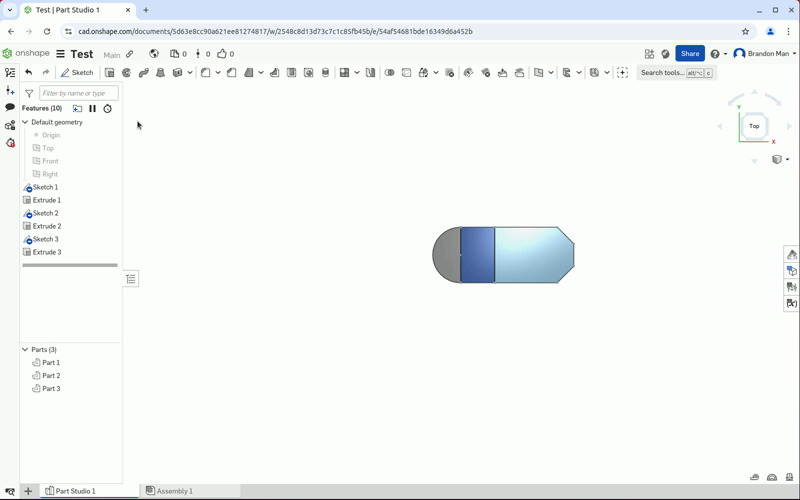
key(shift+7)
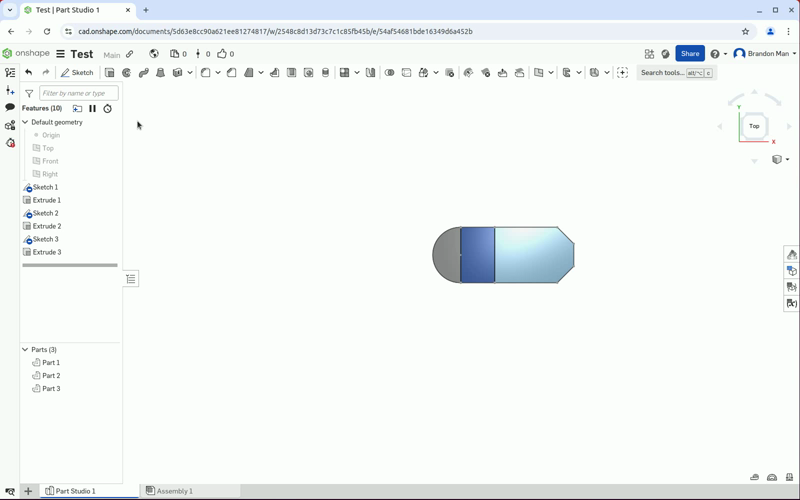
key(up, 3)
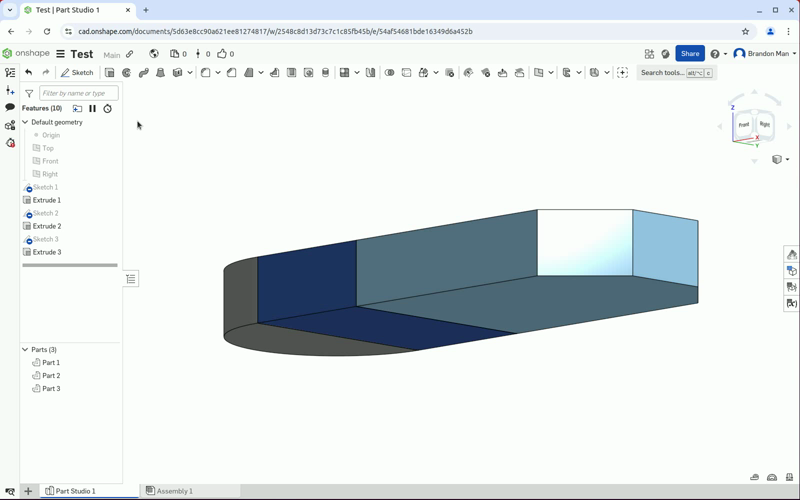
key(left, 3)
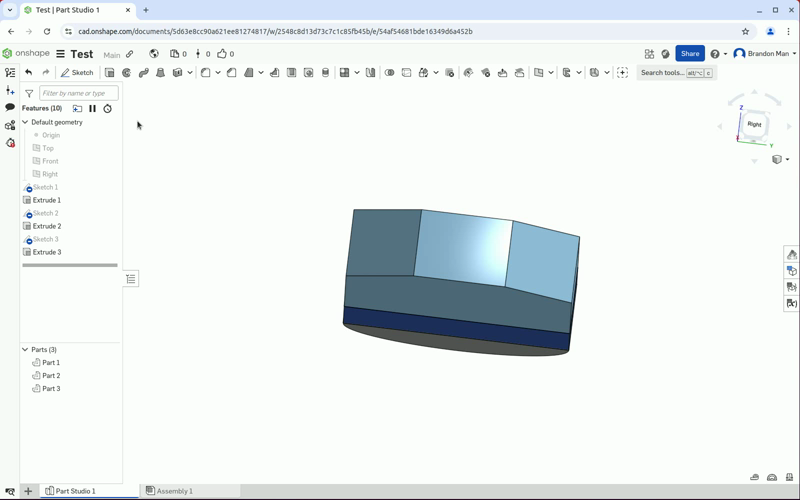
key(right, 3)
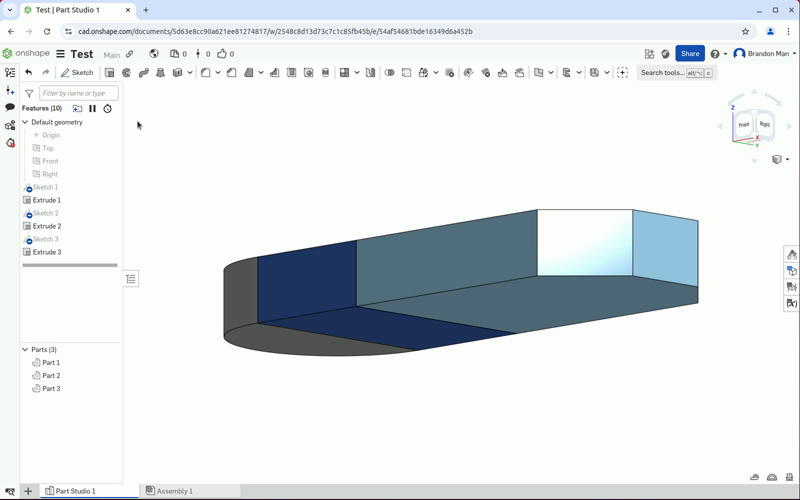
key(down, 3)
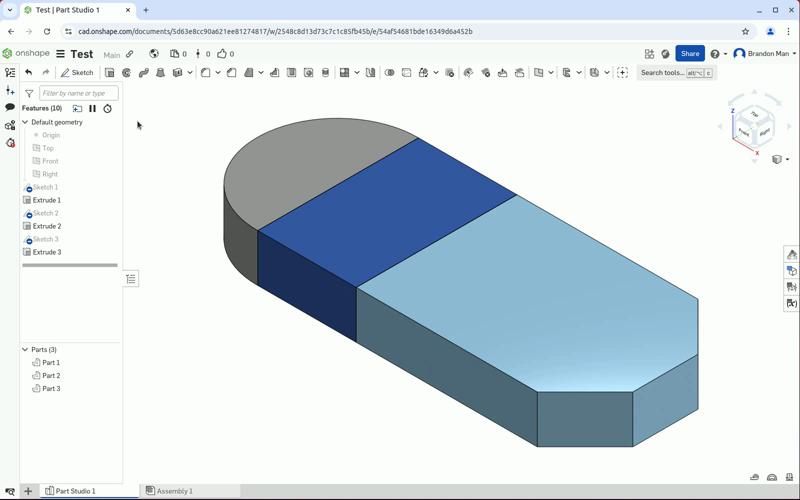
mouse_move(73, 189)
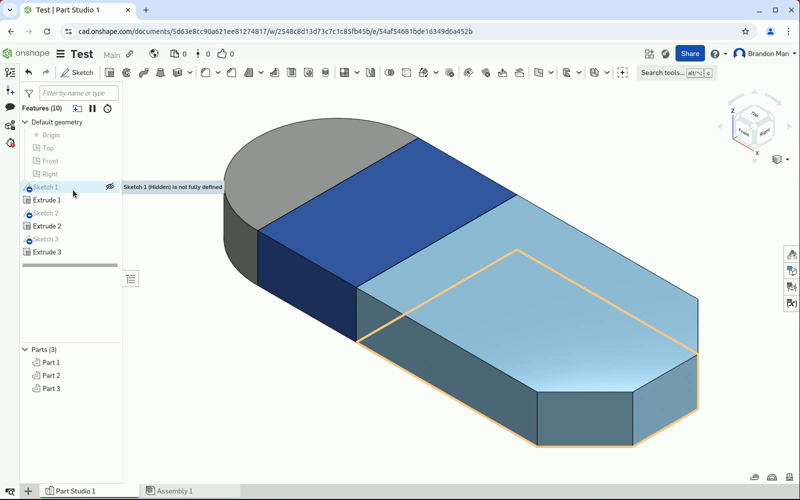
click(73, 189)